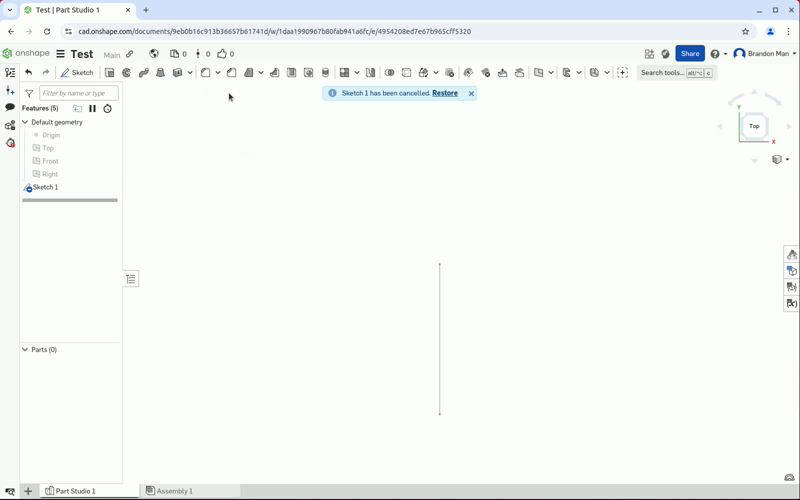
key(shift+h)
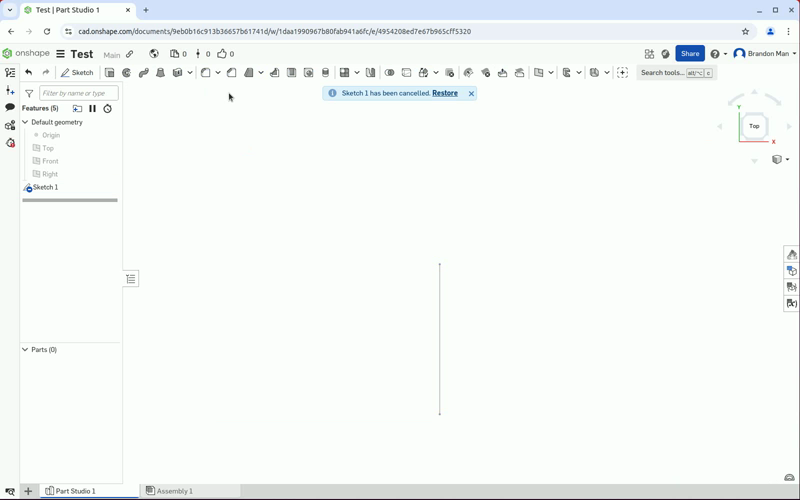
key(shift+s)
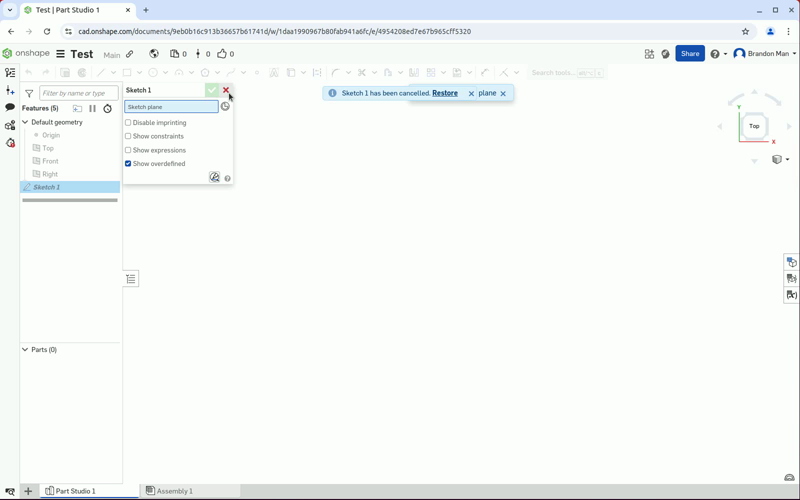
mouse_move(73, 150)
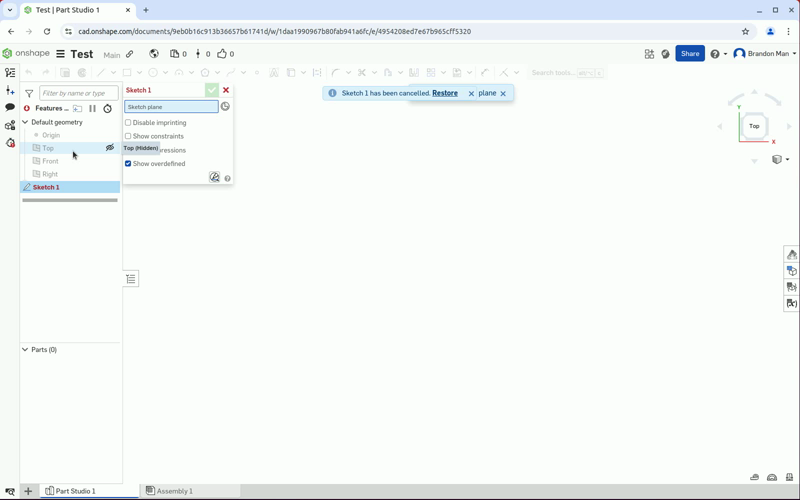
click(73, 150)
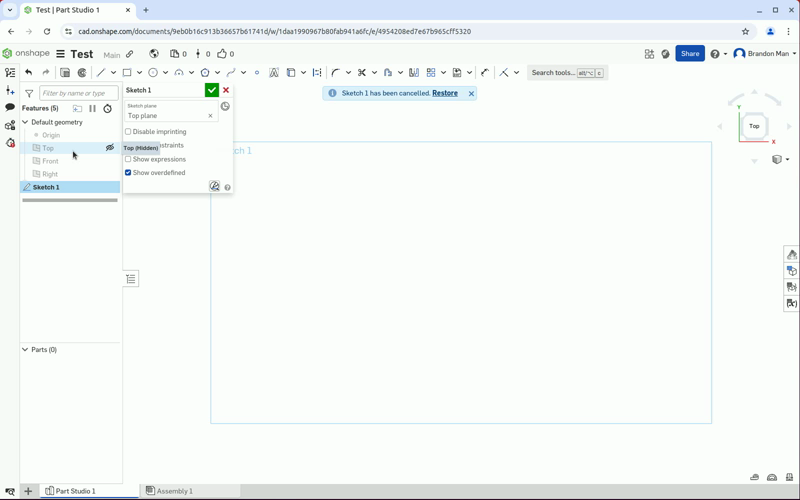
mouse_move(73, 352)
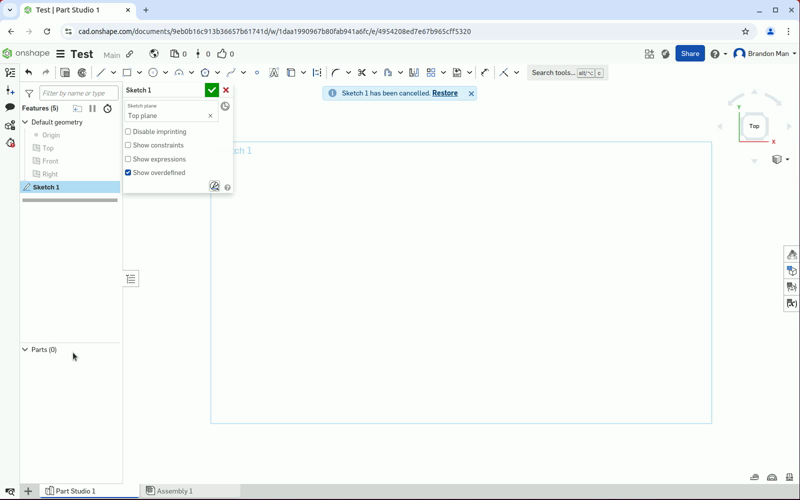
key(y)
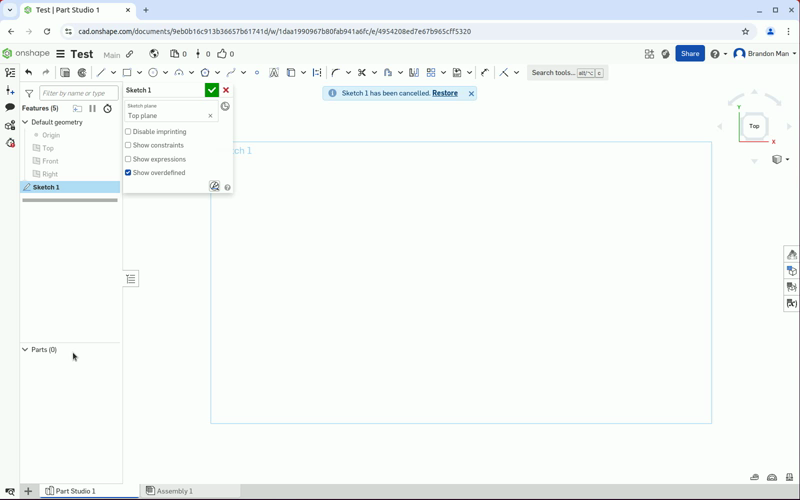
key(l)
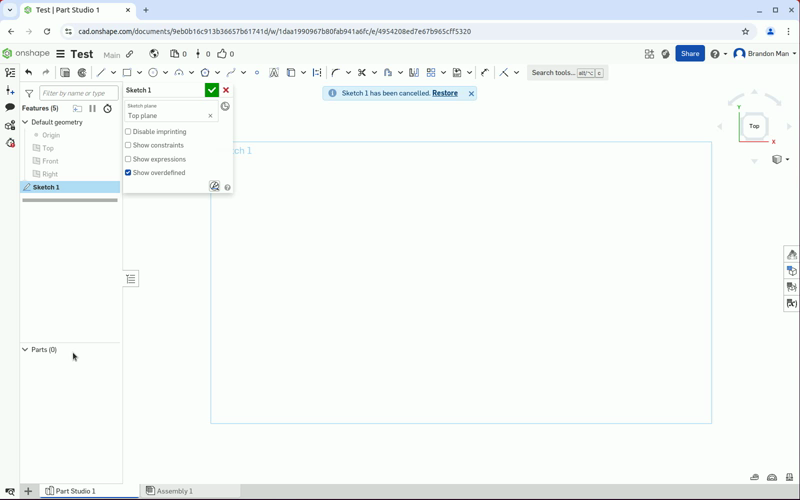
key_down(shift)
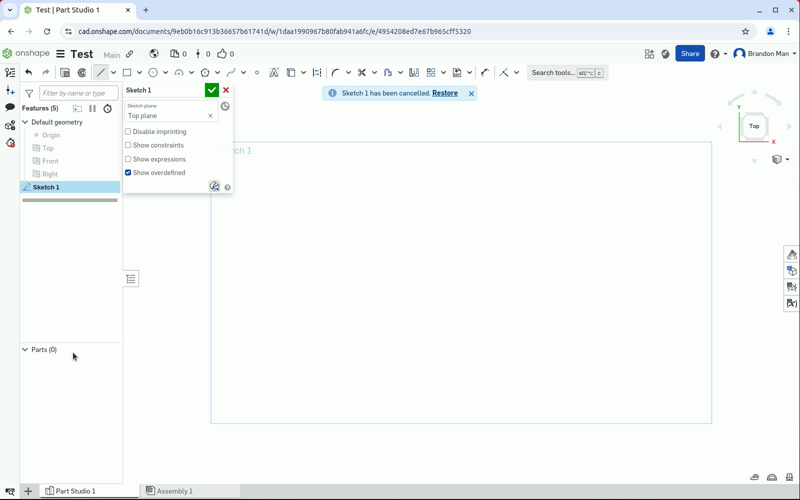
mouse_move(379, 376)
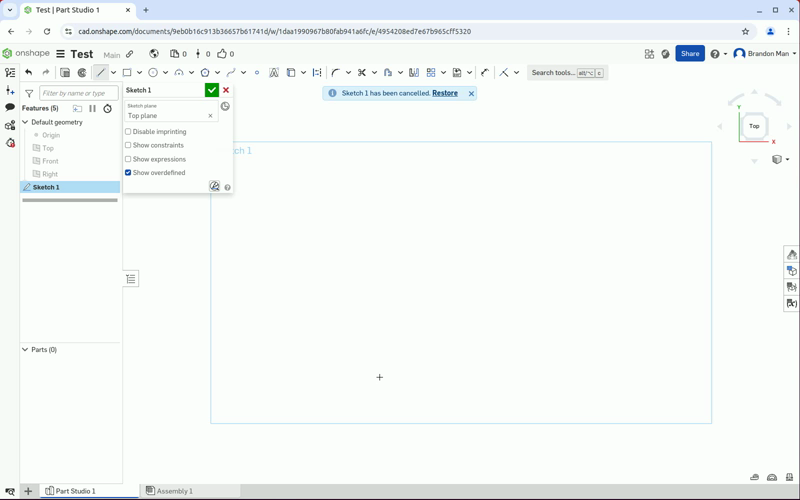
click(379, 376)
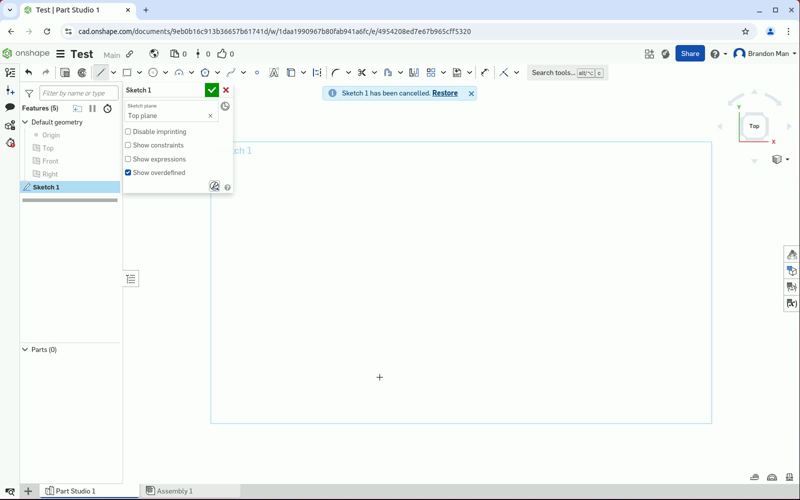
key_up(shift)
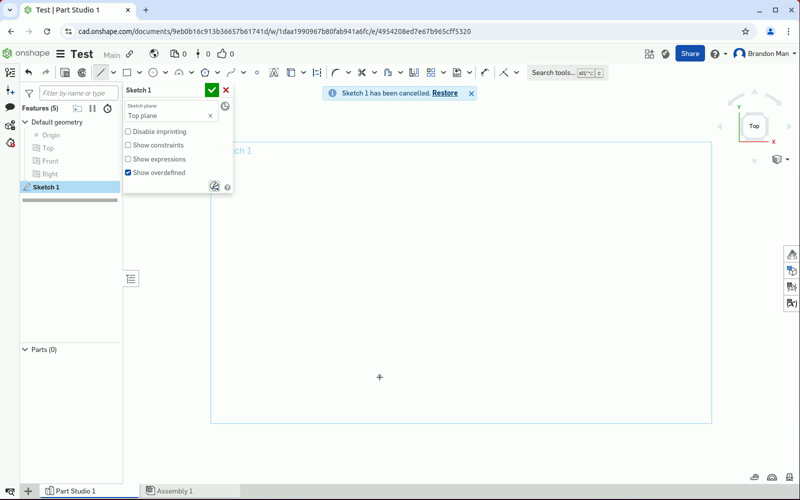
key_down(shift)
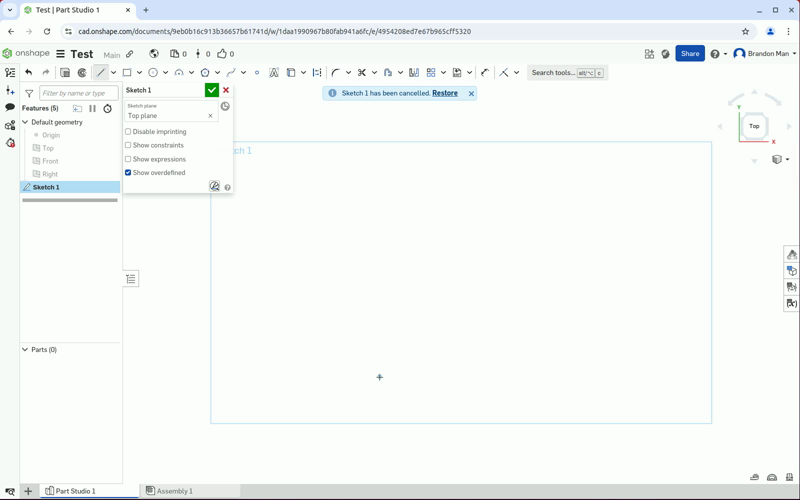
mouse_move(540, 376)
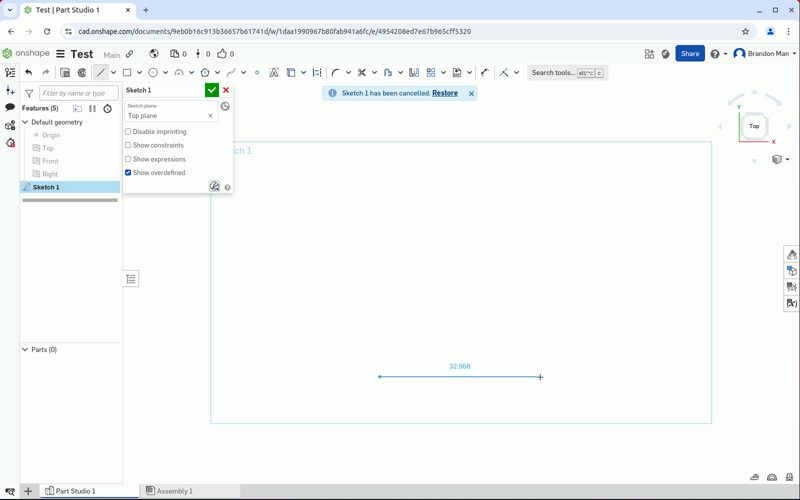
click(540, 376)
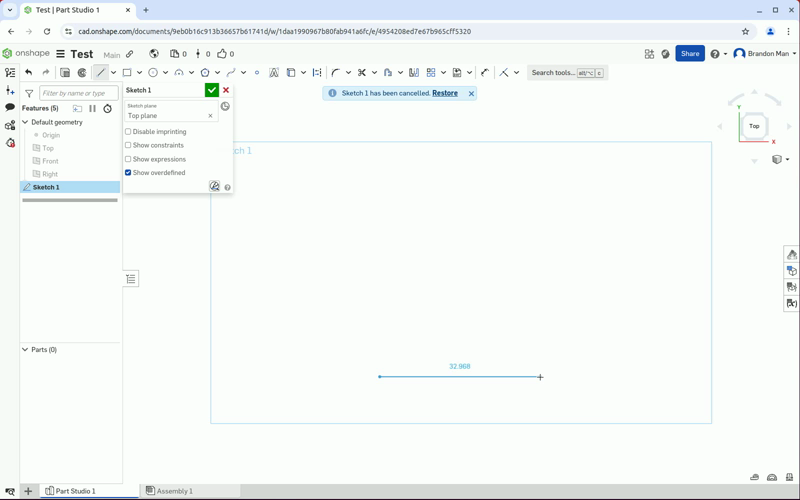
key_up(shift)
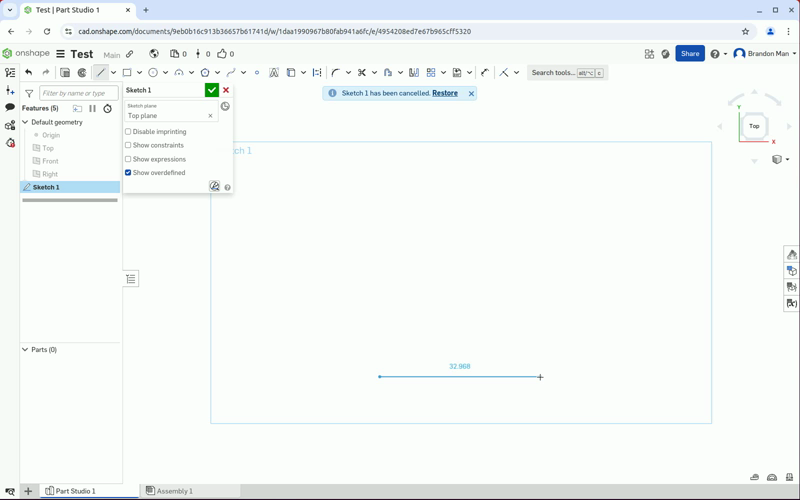
key_down(shift)
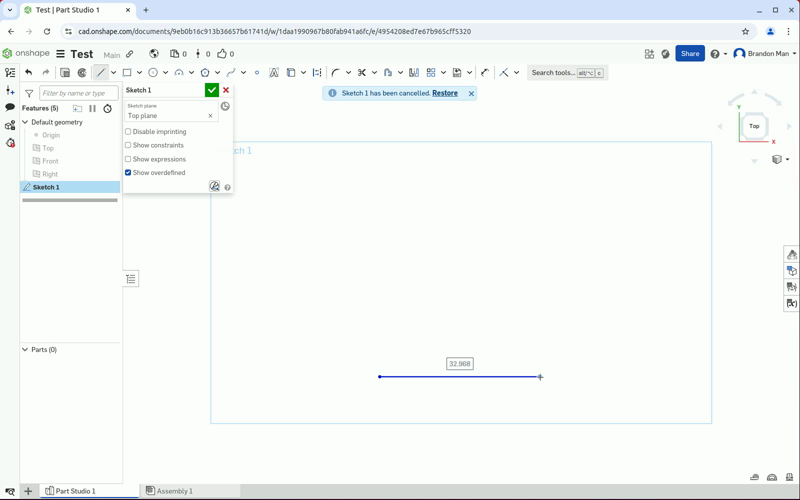
mouse_move(540, 191)
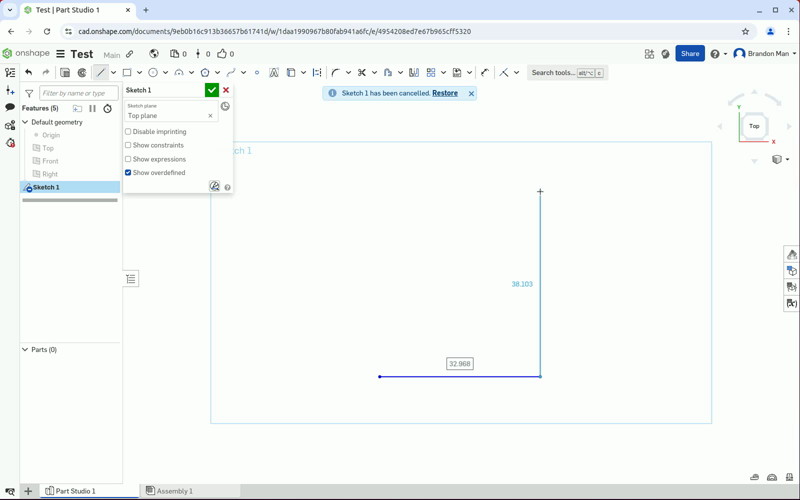
click(540, 191)
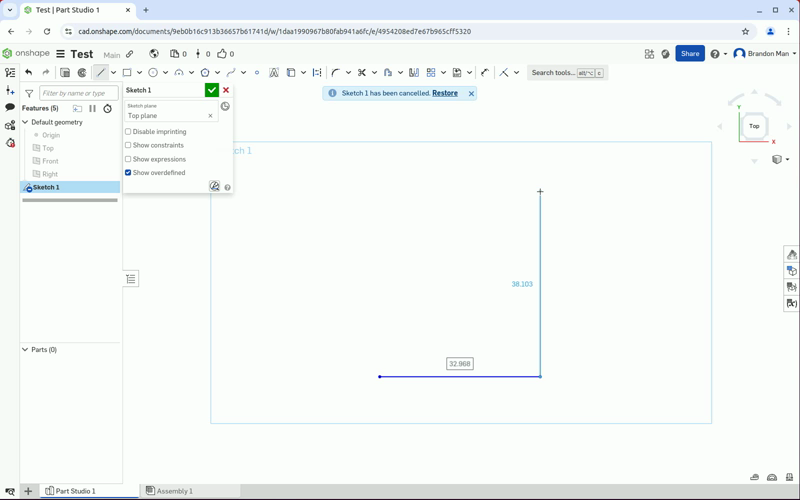
key_up(shift)
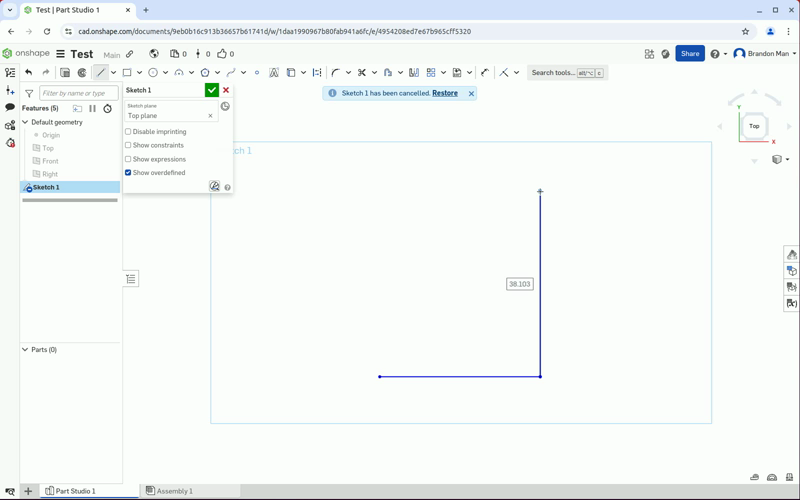
key_down(shift)
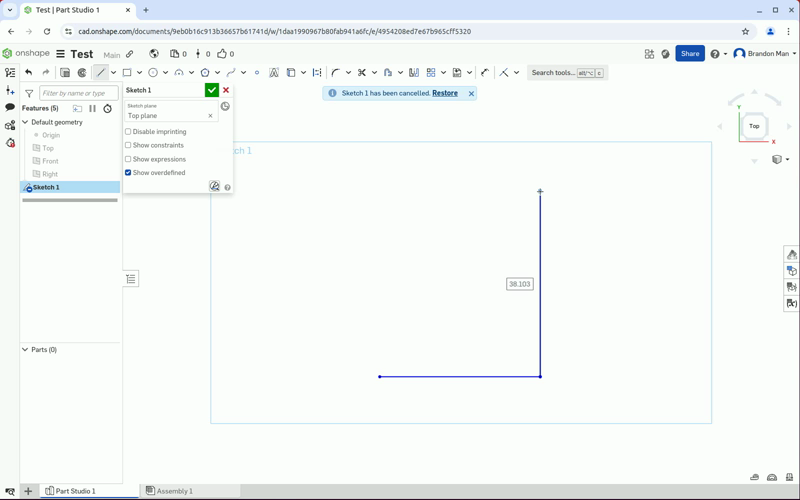
mouse_move(379, 191)
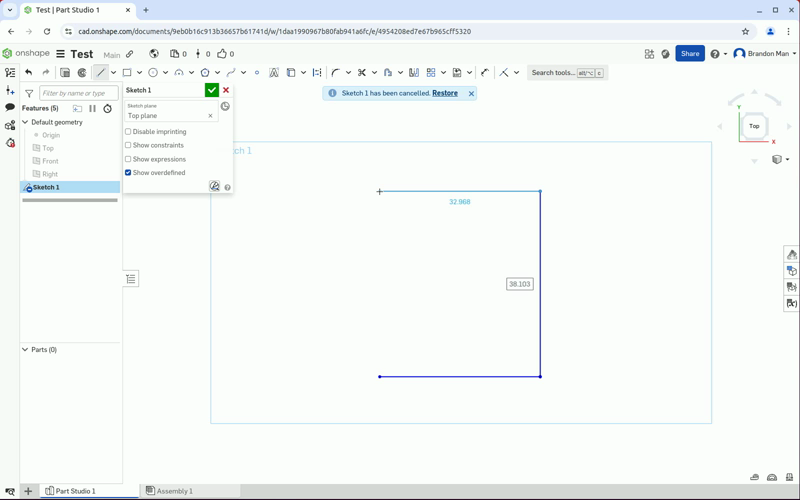
click(379, 191)
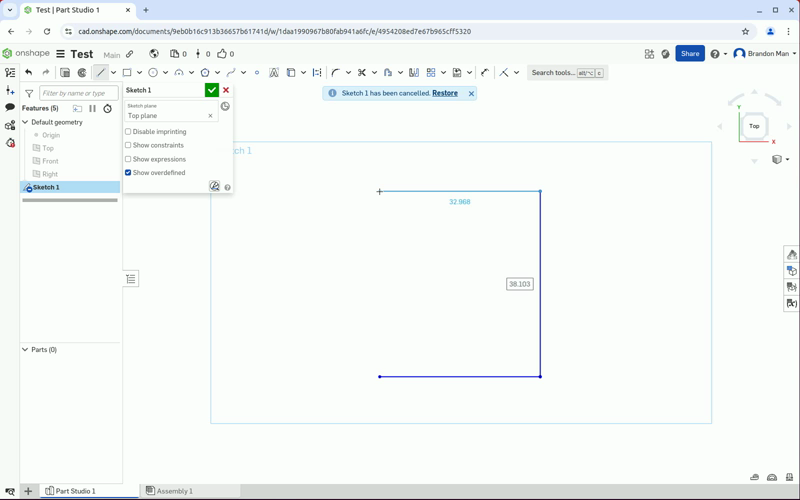
key_up(shift)
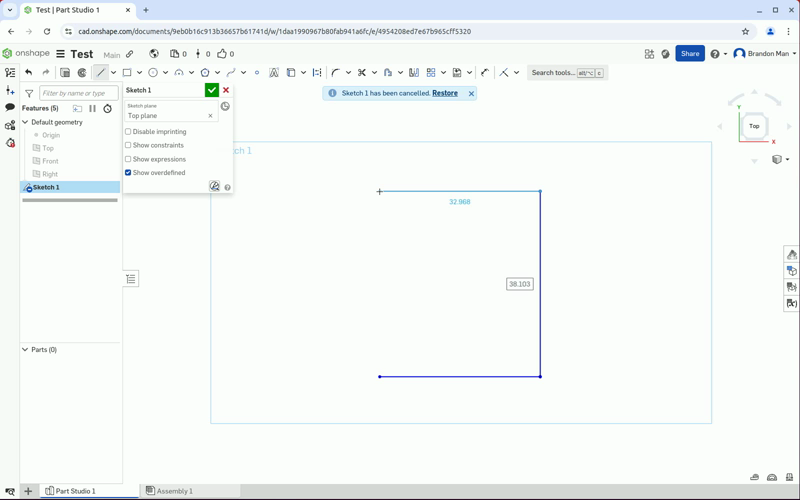
key_down(shift)
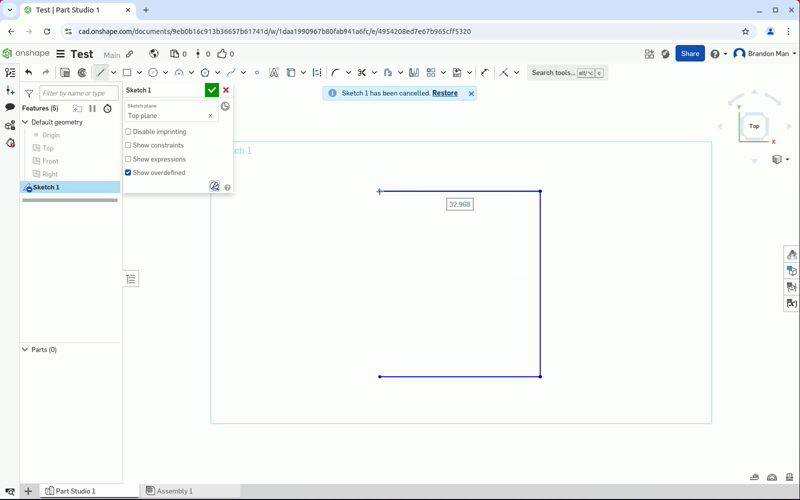
mouse_move(379, 376)
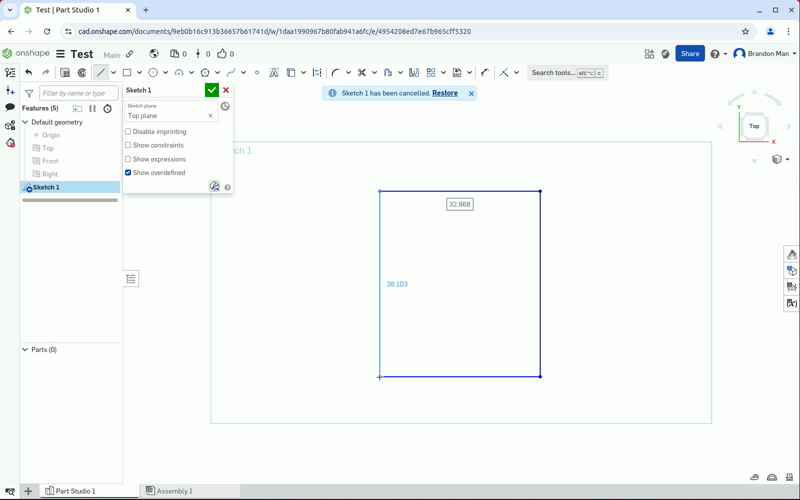
key_up(shift)
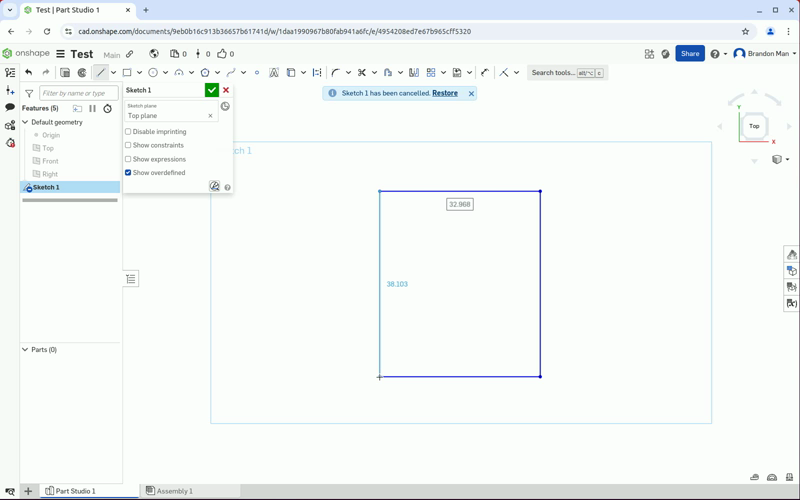
click(379, 376)
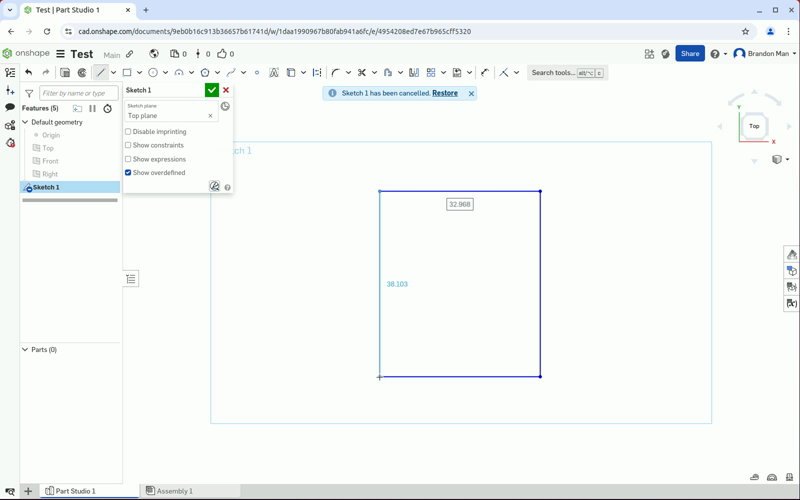
key(esc)
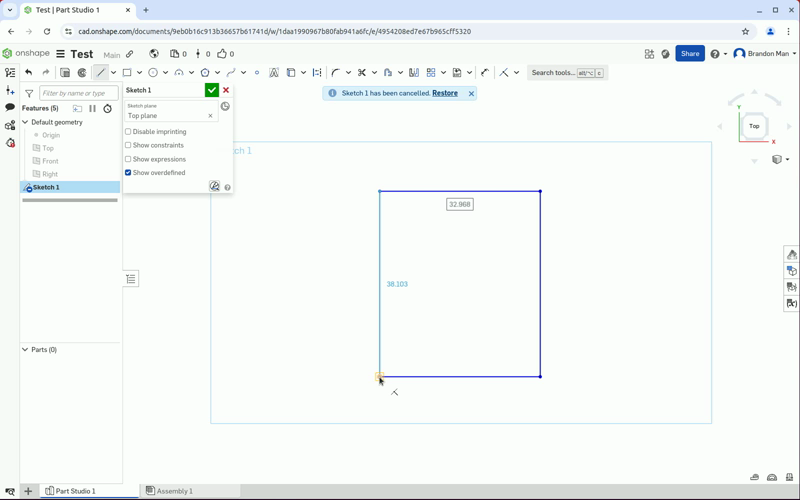
mouse_move(489, 248)
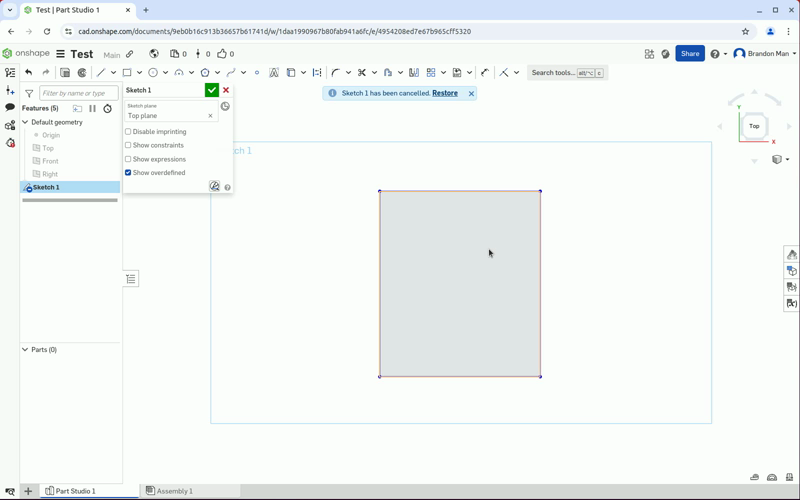
click(489, 248)
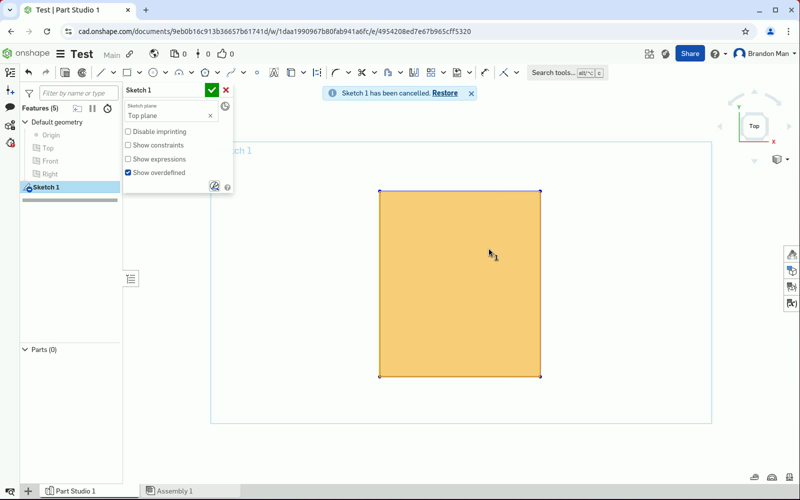
mouse_move(73, 352)
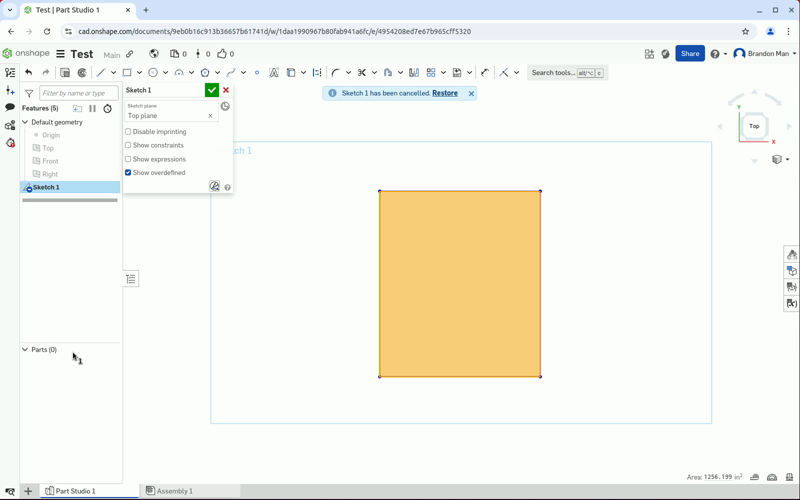
key(shift+y)
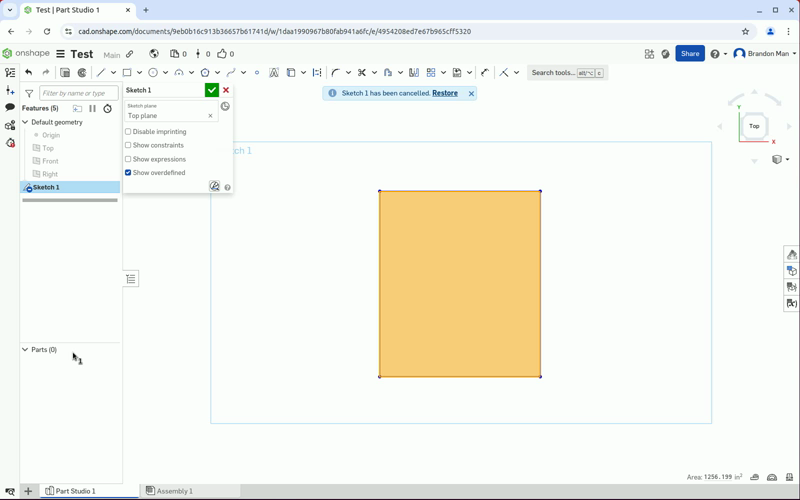
key(shift+e)
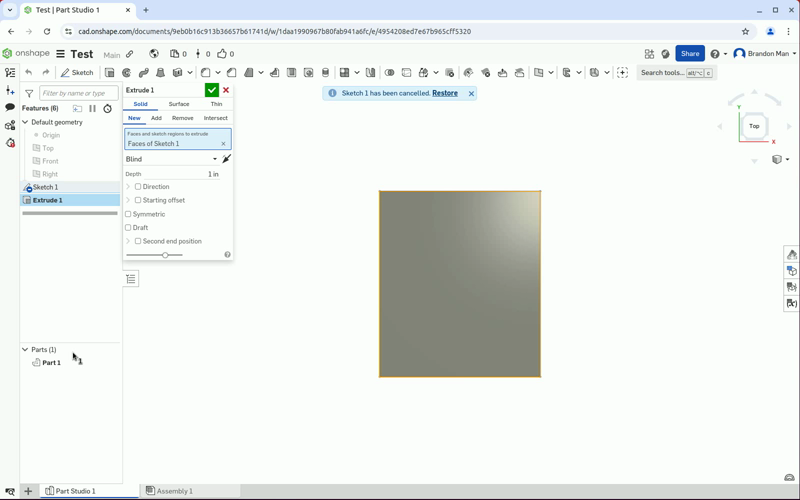
mouse_move(143, 106)
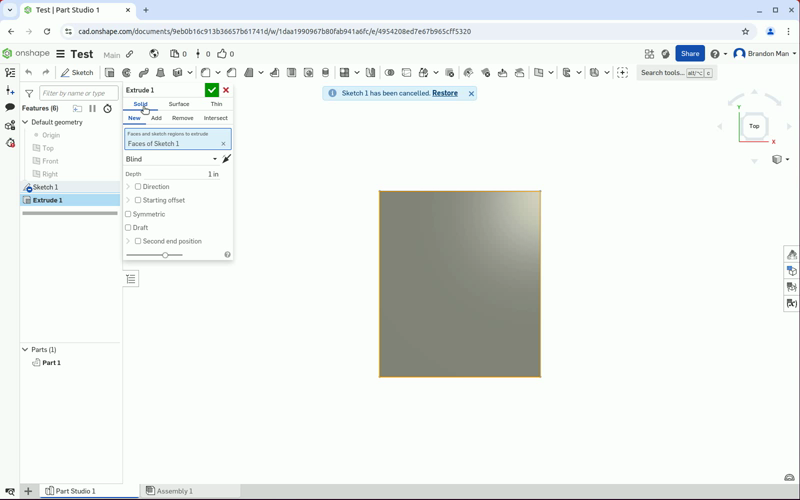
click(143, 106)
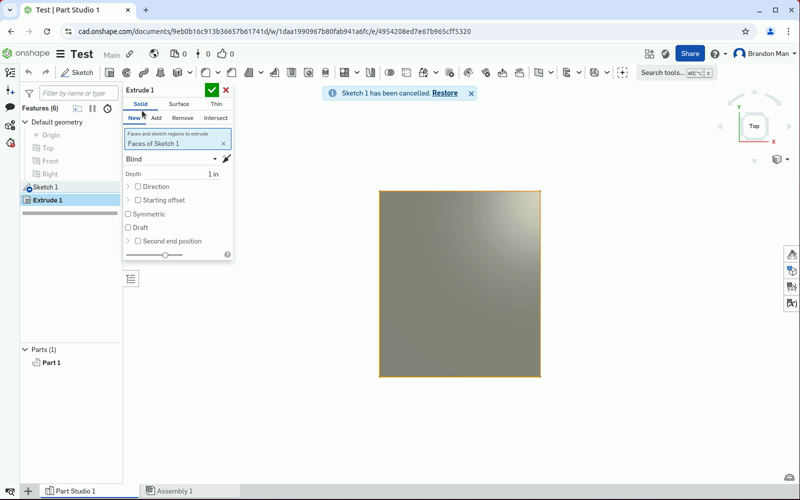
mouse_move(137, 120)
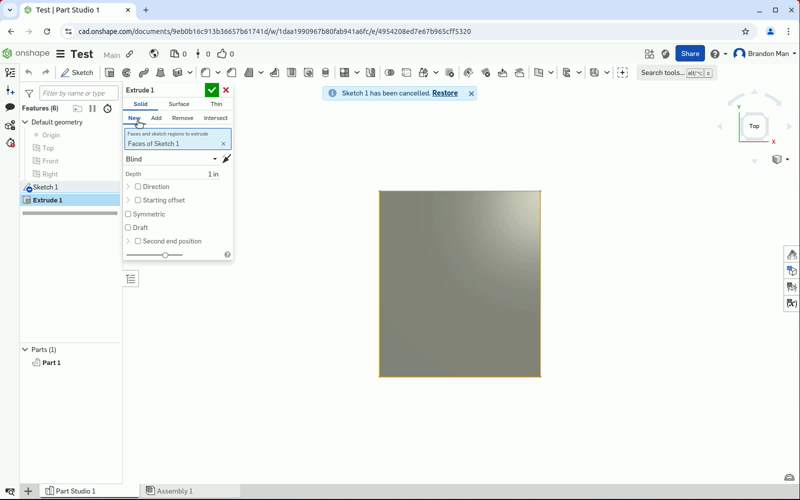
click(137, 120)
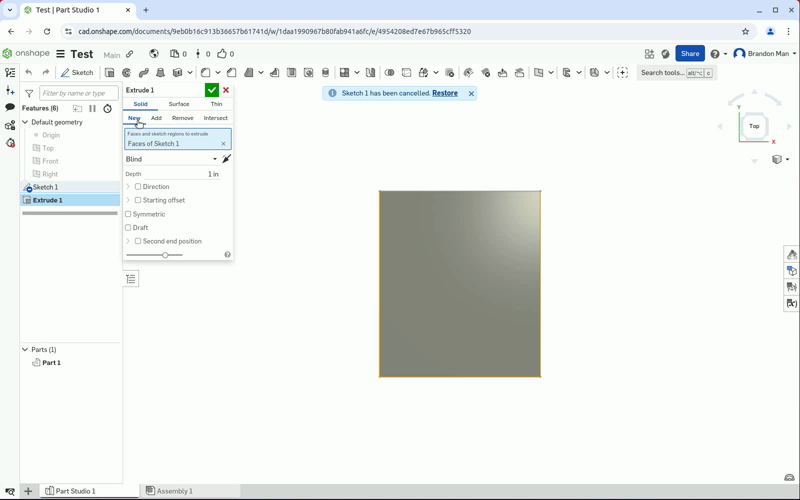
key(tab, 4)
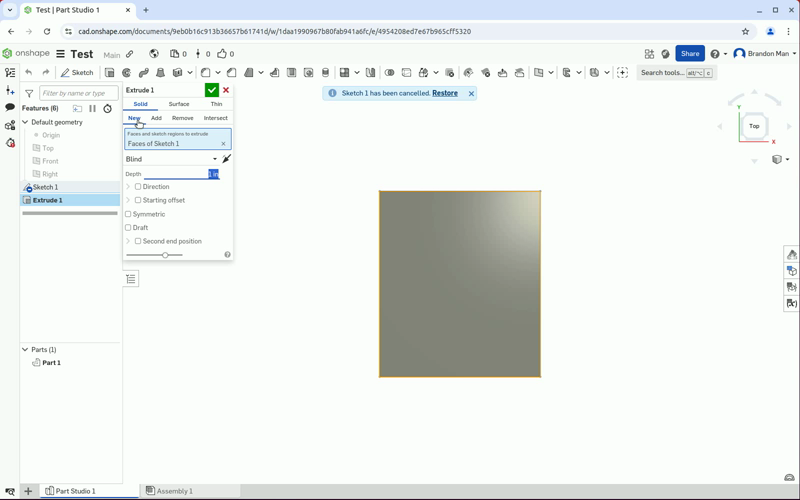
text(7.221)
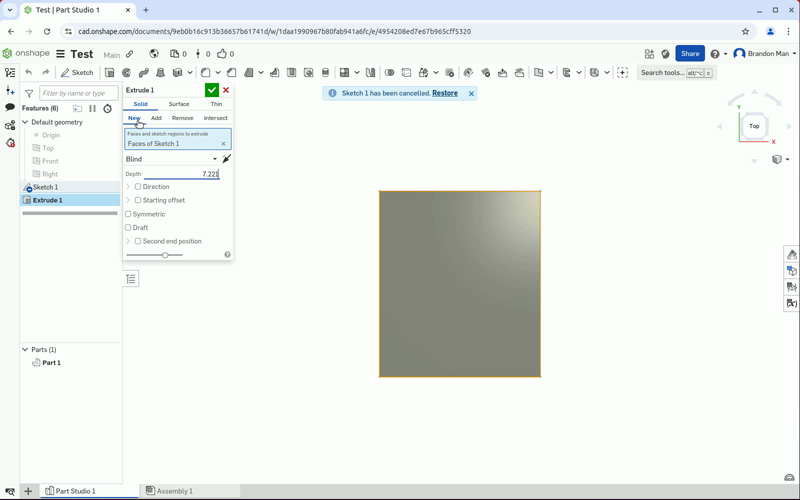
key(enter)
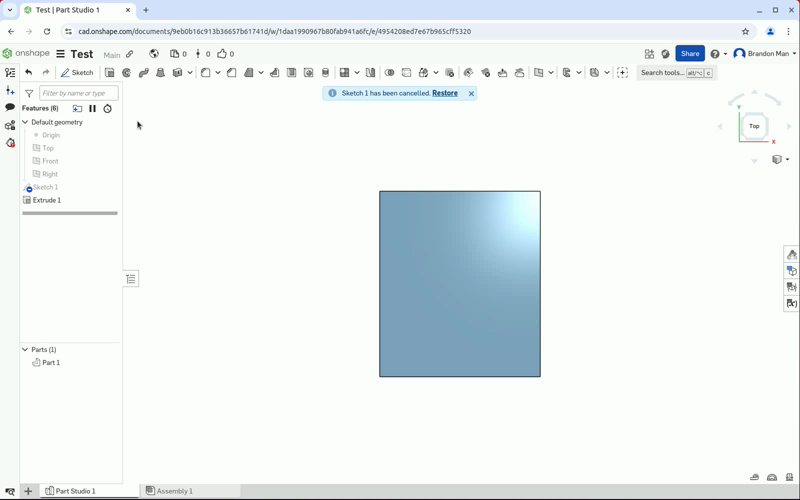
key(shift+h)
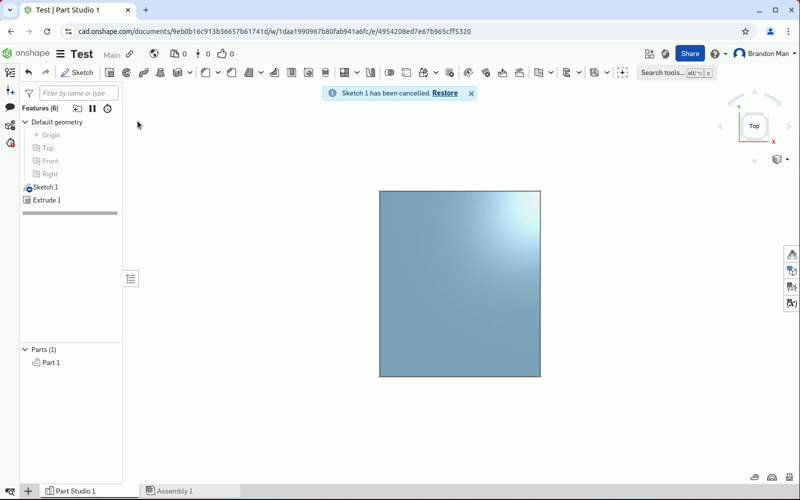
key(shift+h)
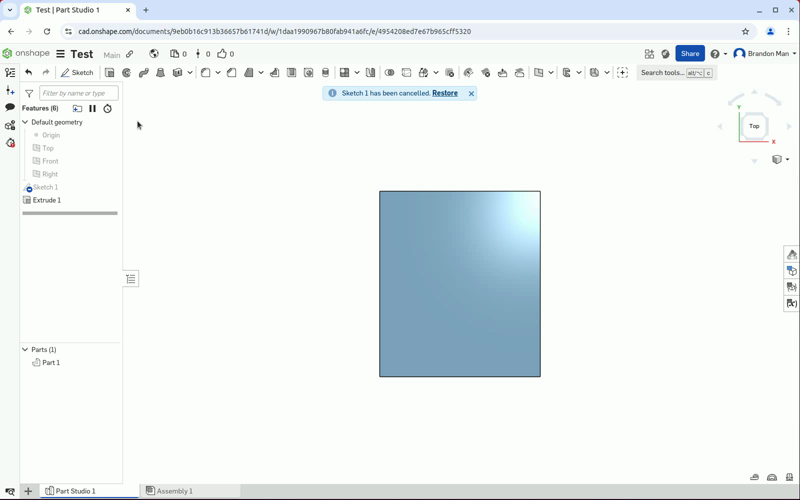
mouse_move(73, 189)
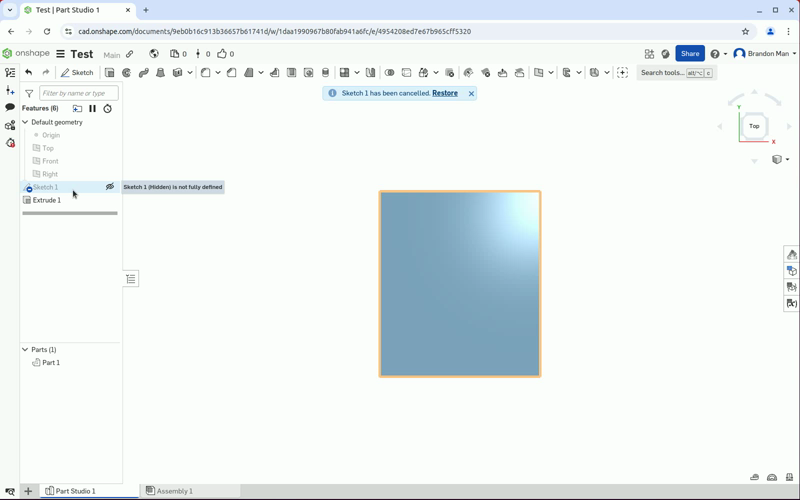
click(73, 189)
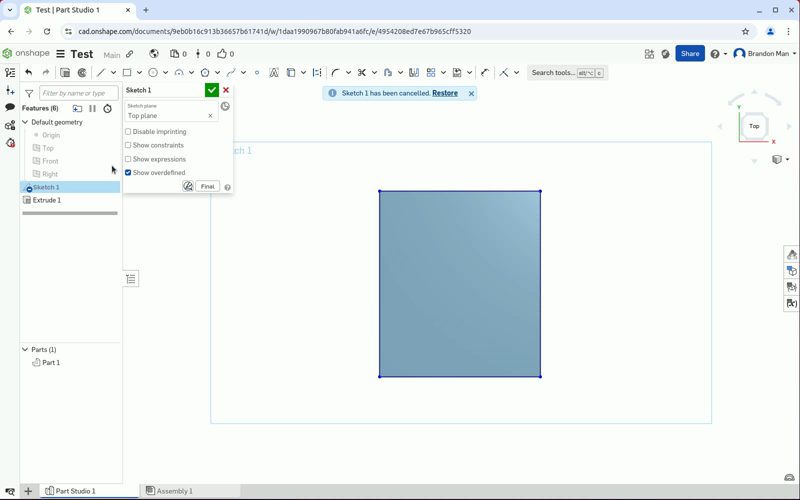
mouse_move(229, 92)
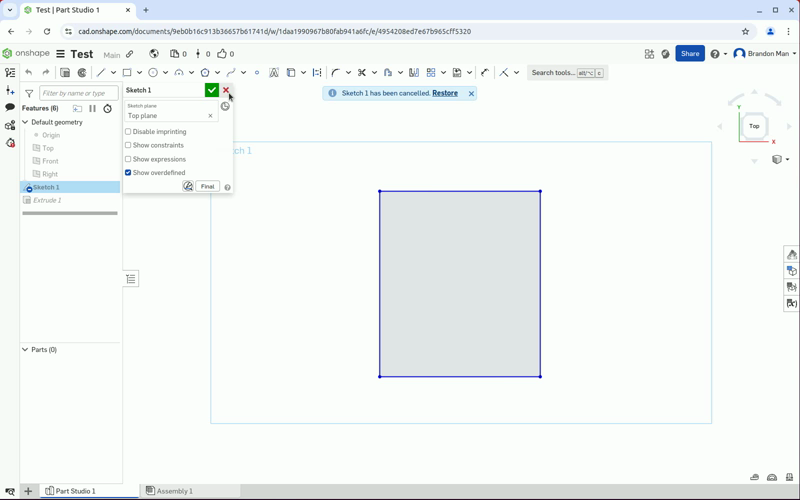
click(229, 92)
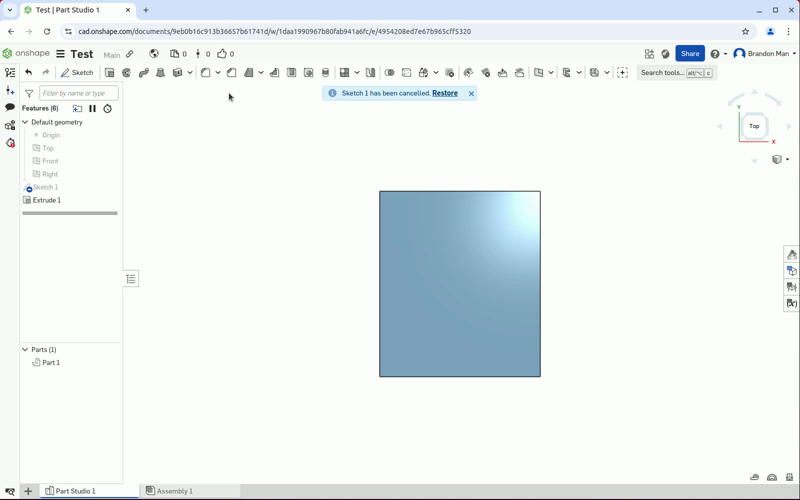
mouse_move(541, 75)
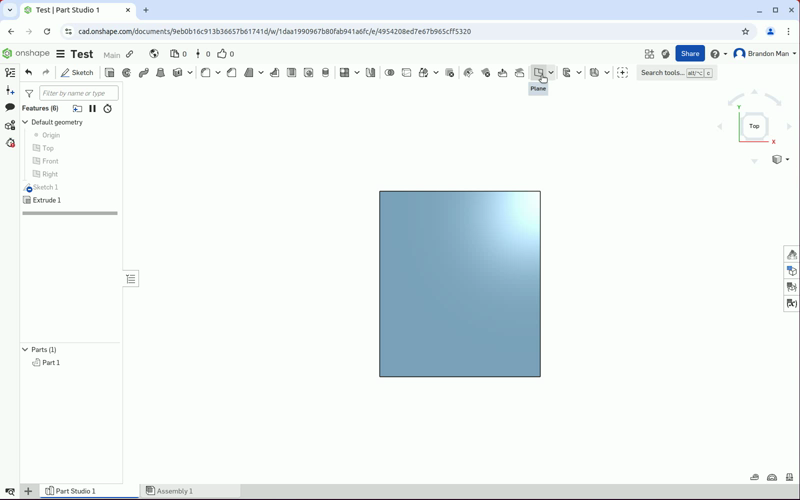
click(541, 75)
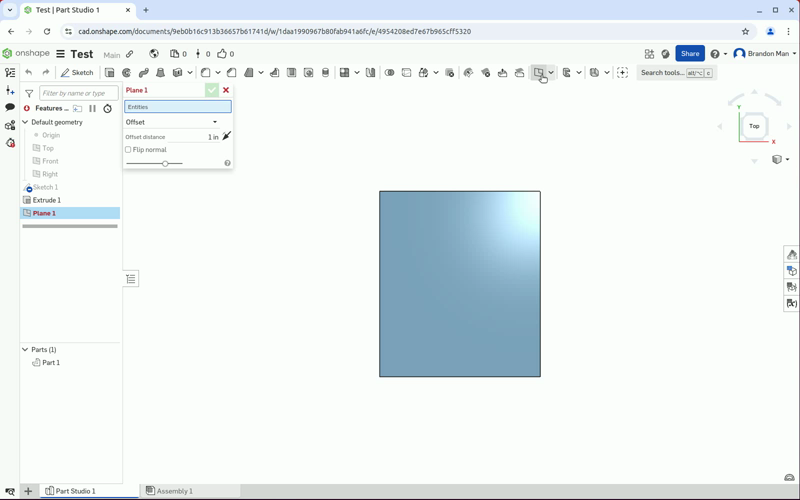
mouse_move(73, 150)
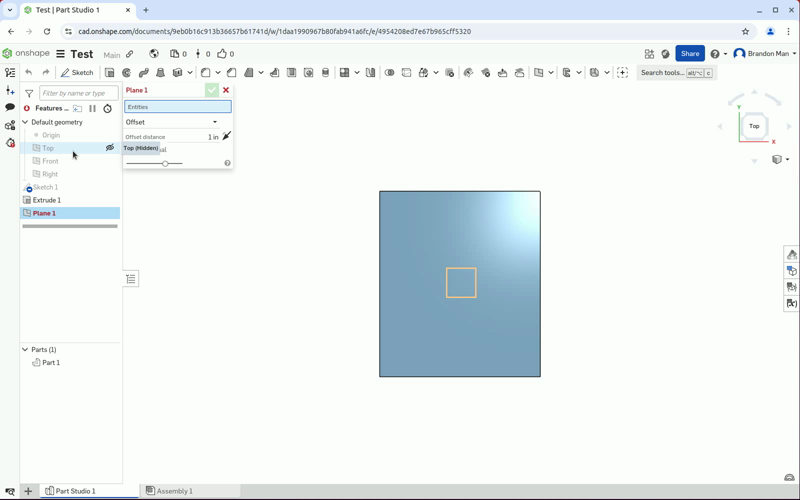
click(73, 150)
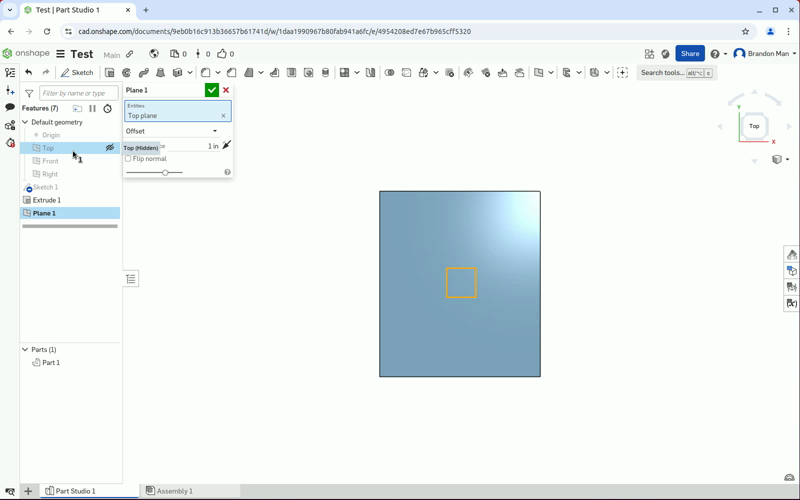
key(tab, 2)
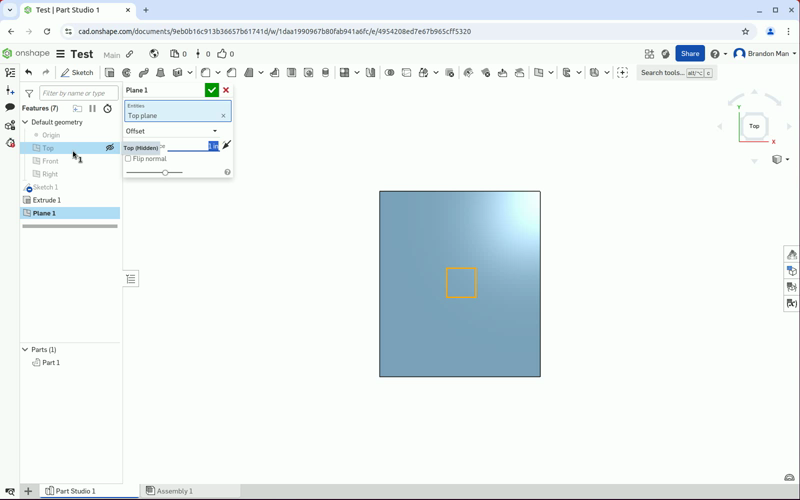
text(7.21)
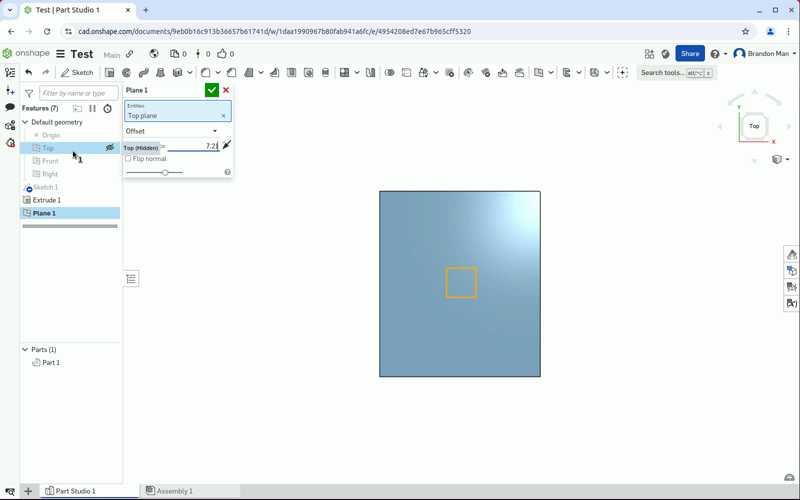
key(enter, 2)
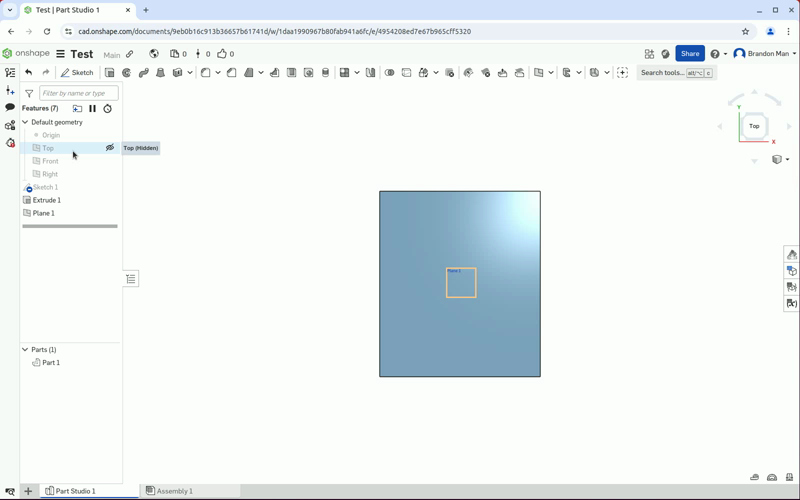
key(shift+s)
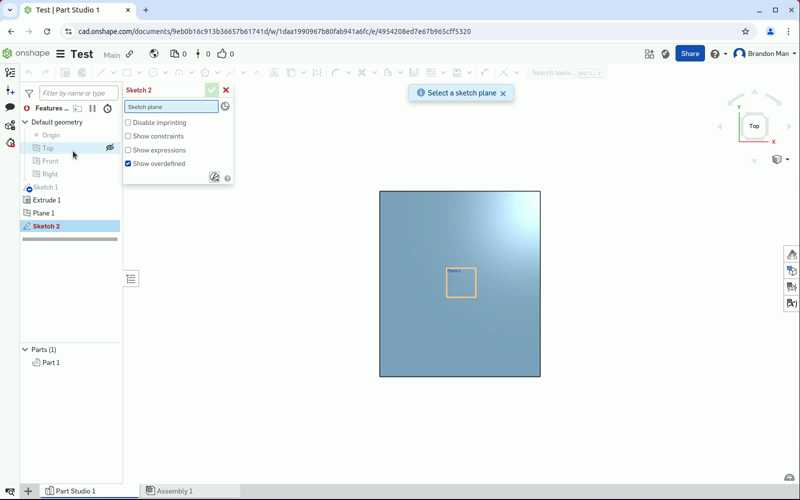
mouse_move(73, 215)
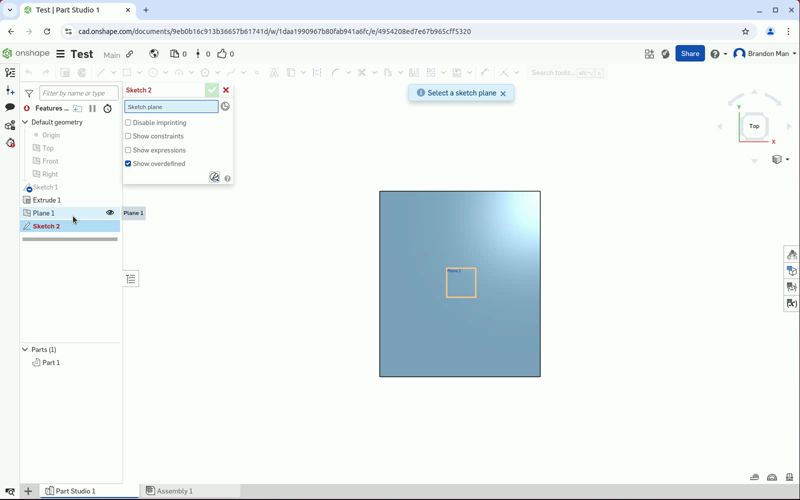
click(73, 215)
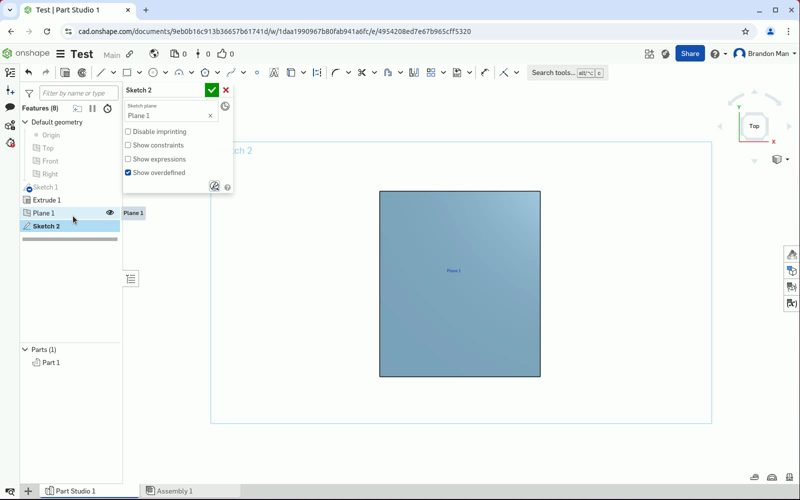
mouse_move(73, 352)
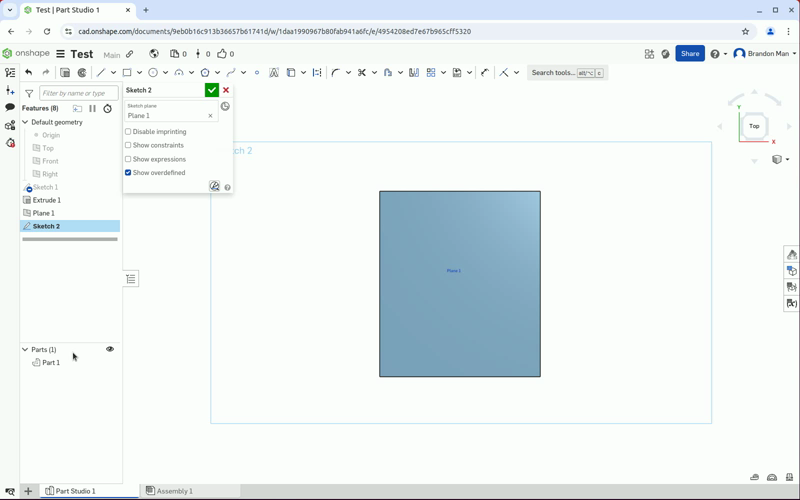
key(y)
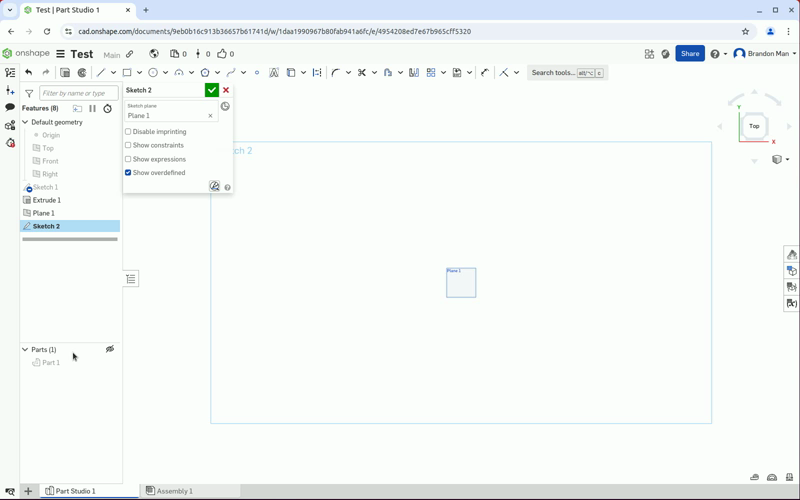
key(l)
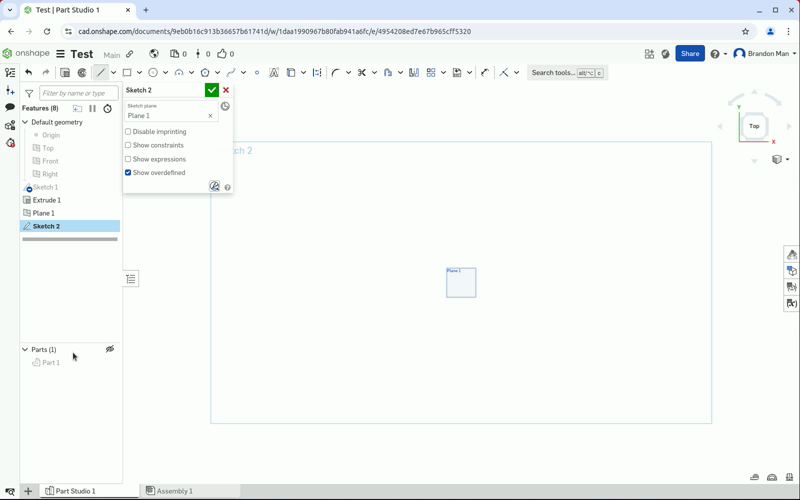
key_down(shift)
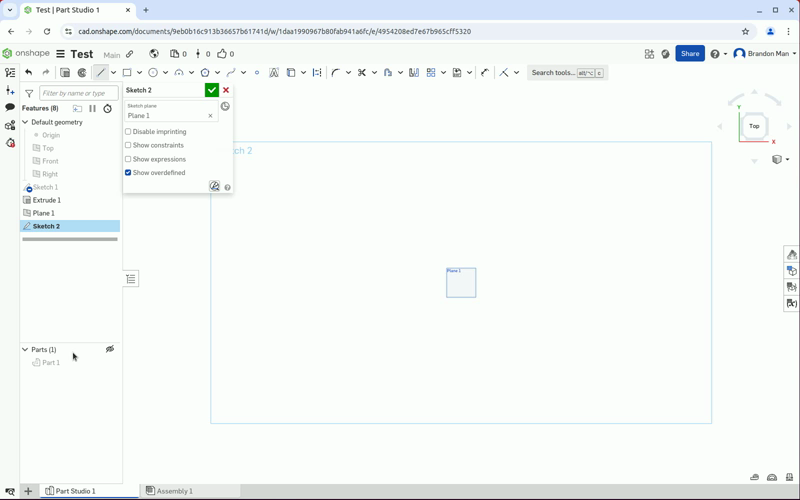
mouse_move(389, 366)
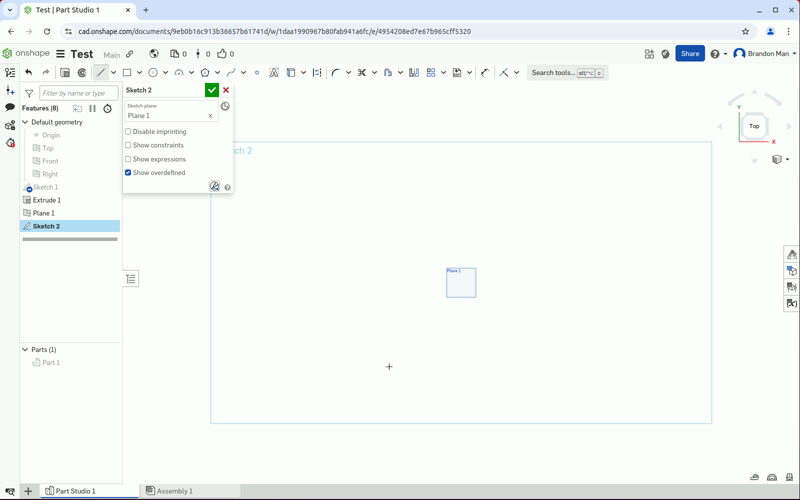
click(389, 366)
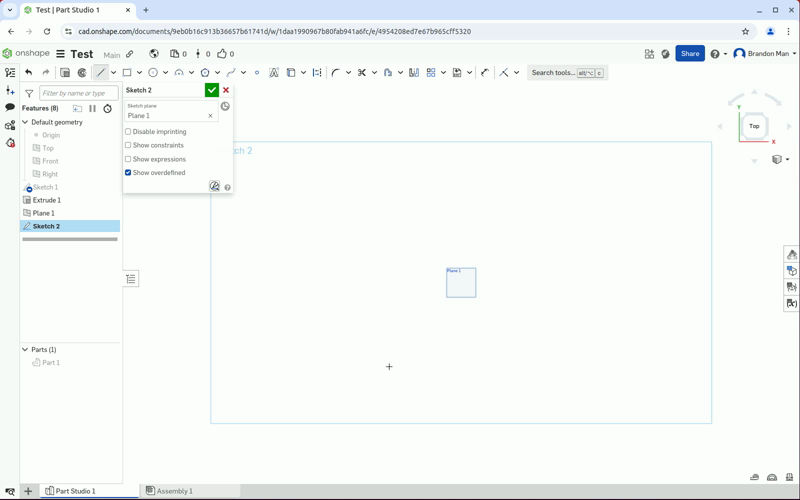
key_up(shift)
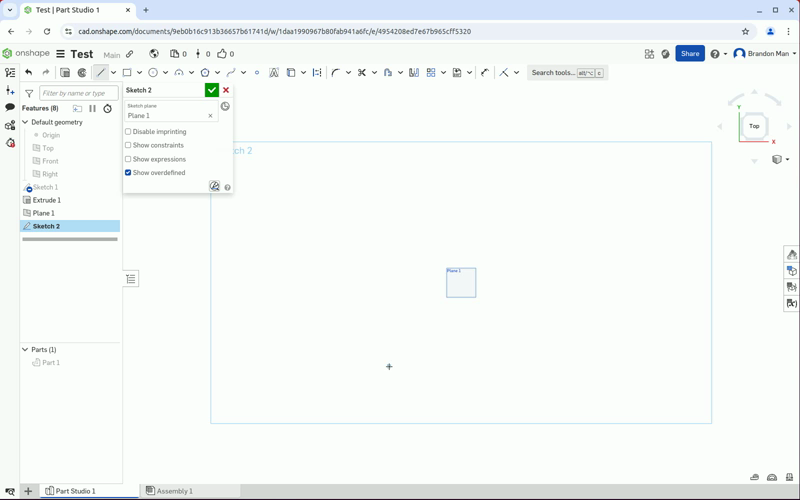
key_down(shift)
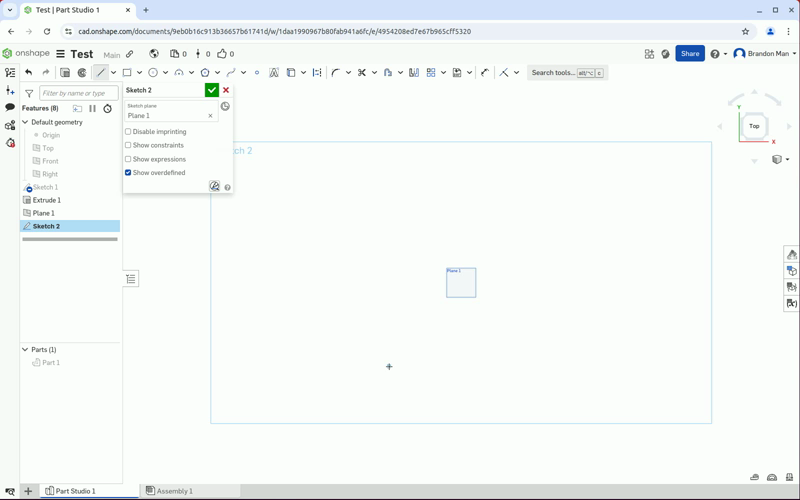
mouse_move(531, 366)
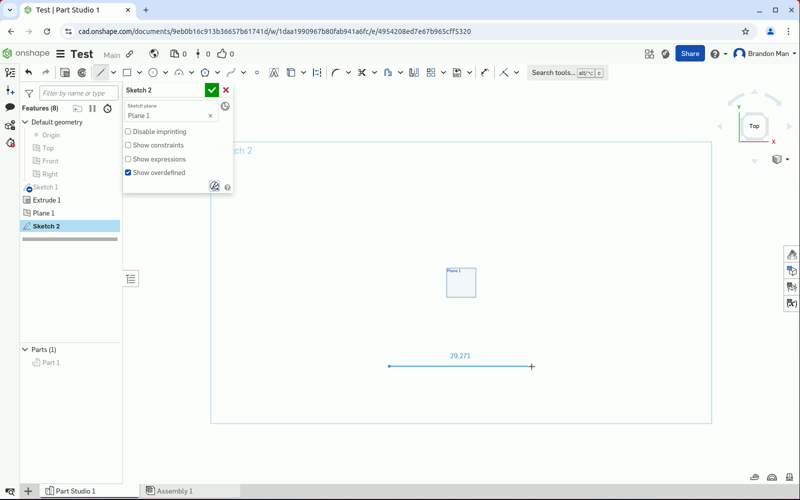
click(531, 366)
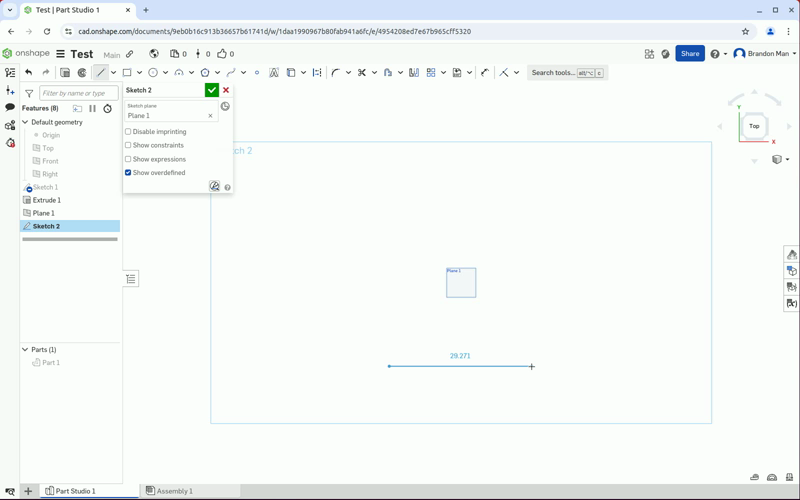
key_up(shift)
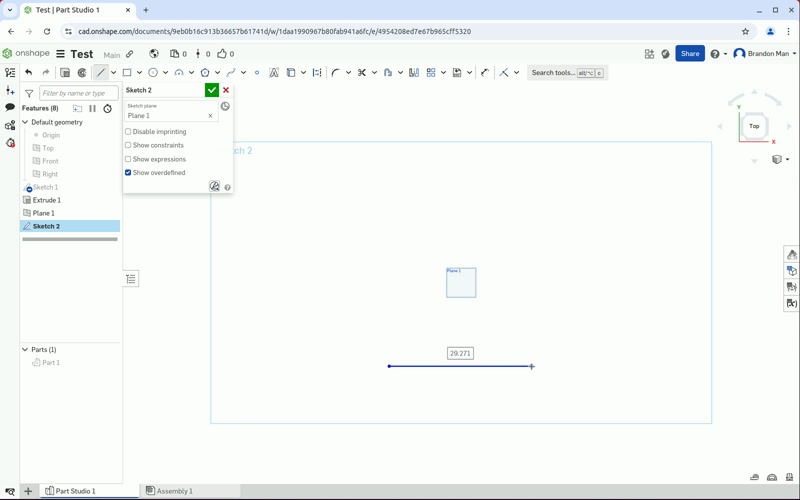
key_down(shift)
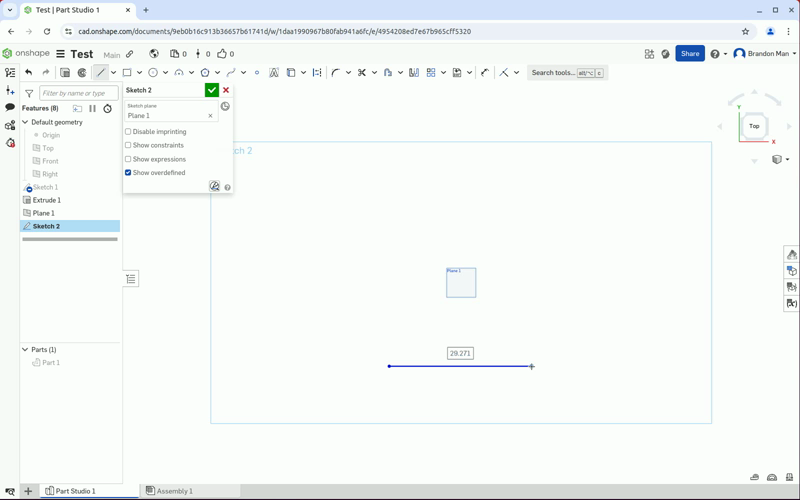
mouse_move(531, 199)
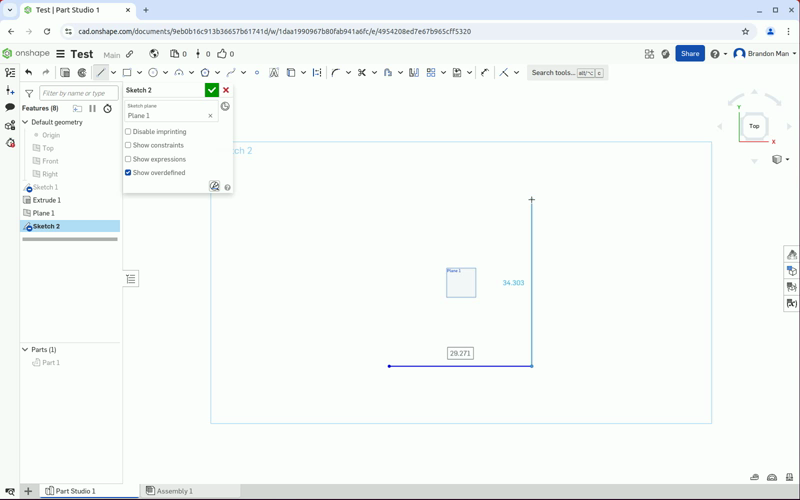
click(531, 199)
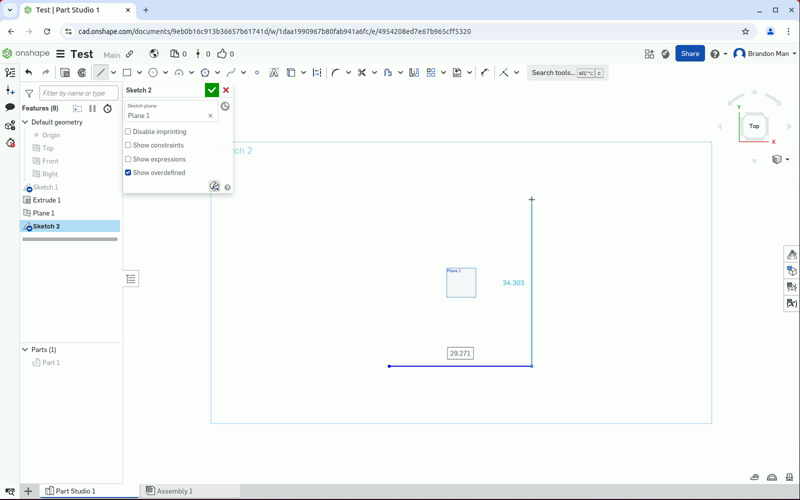
key_up(shift)
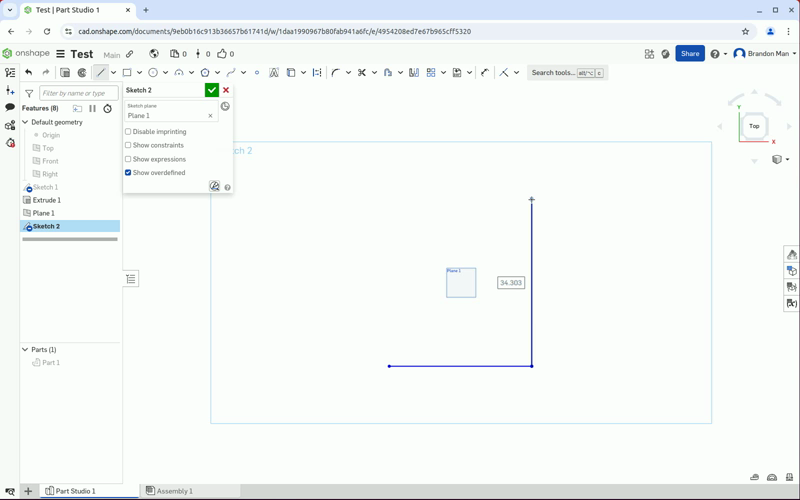
key_down(shift)
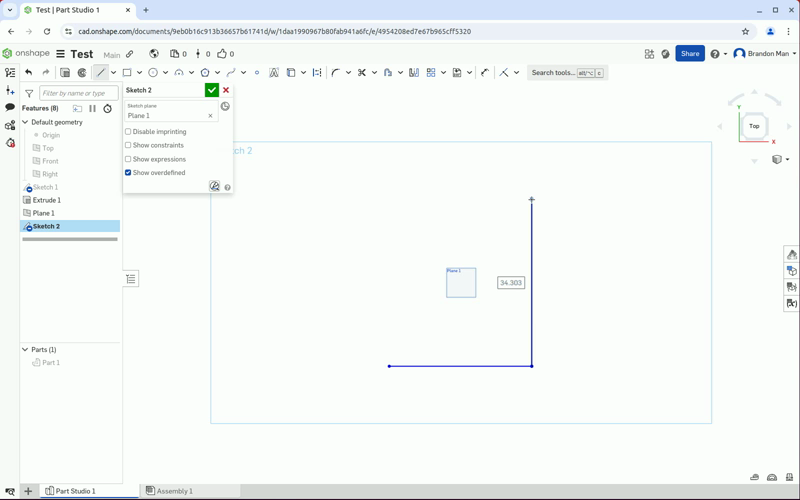
mouse_move(389, 199)
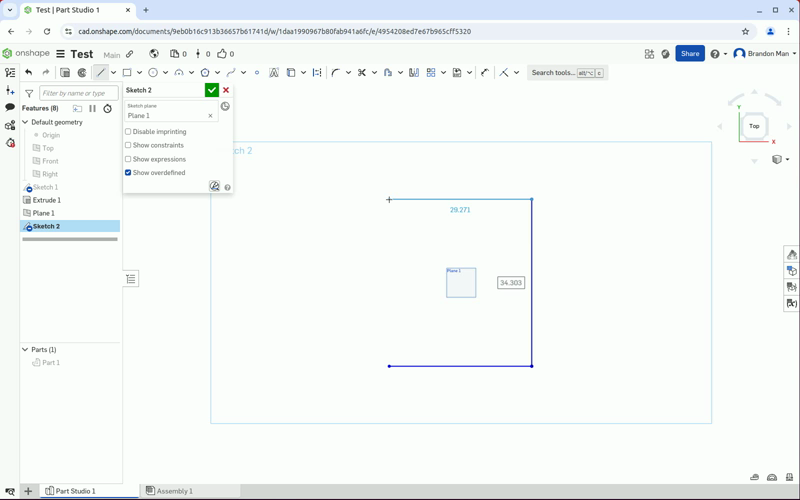
click(389, 199)
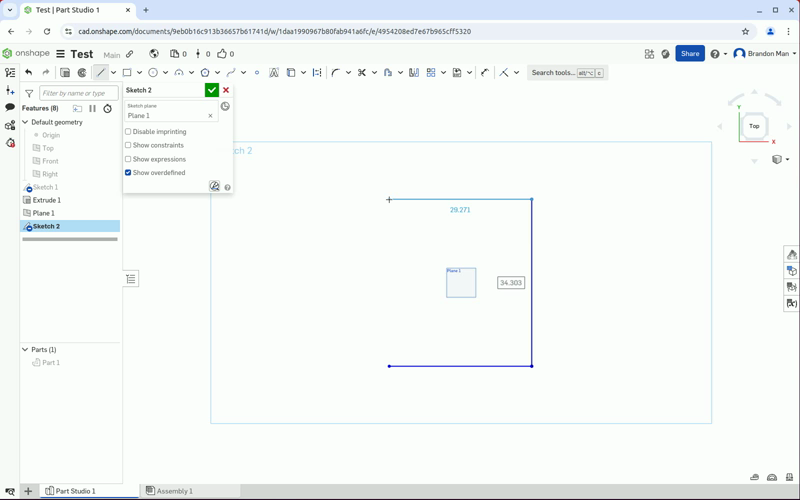
key_up(shift)
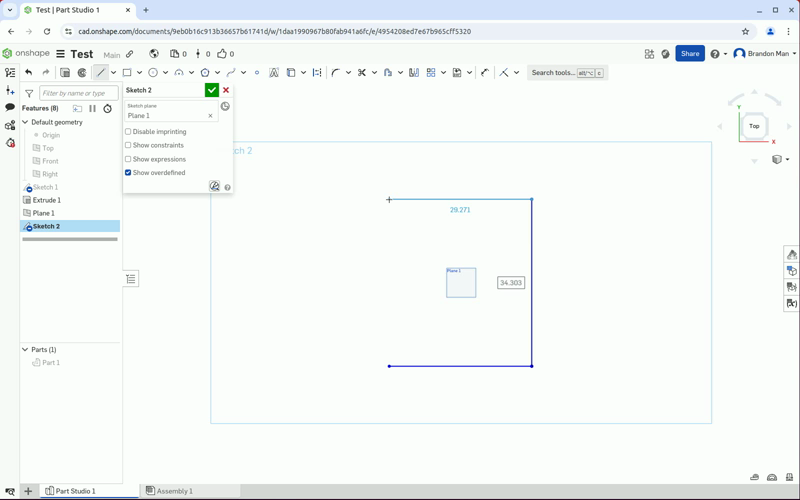
key_down(shift)
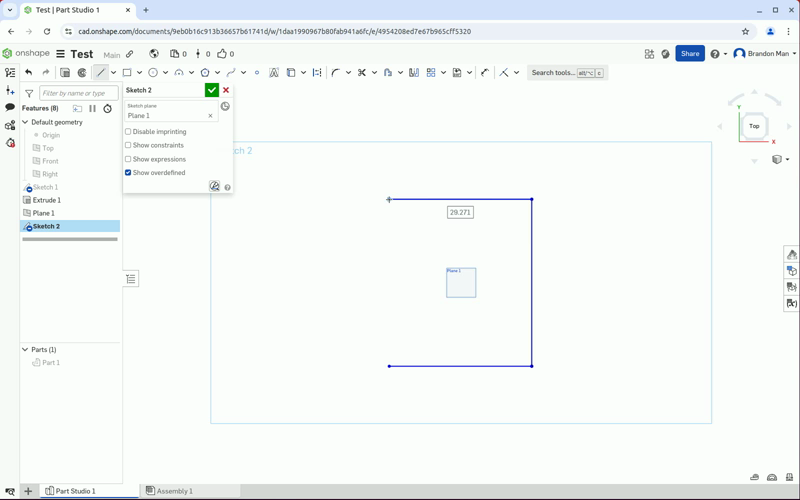
mouse_move(389, 366)
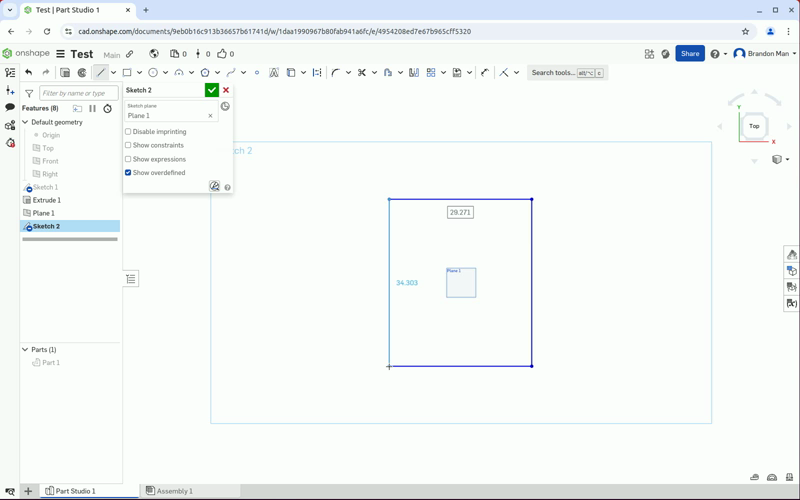
key_up(shift)
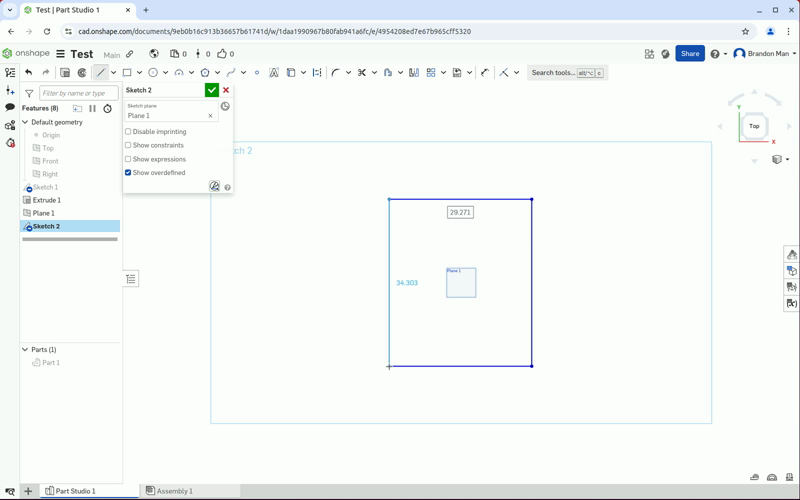
click(389, 366)
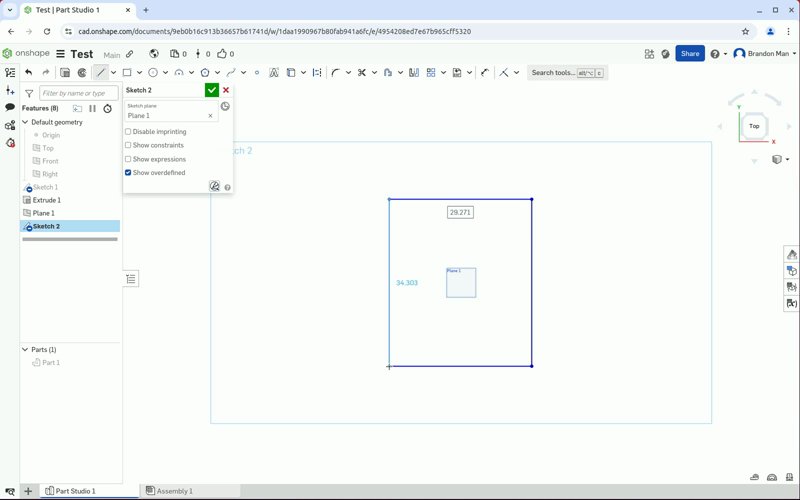
key(esc)
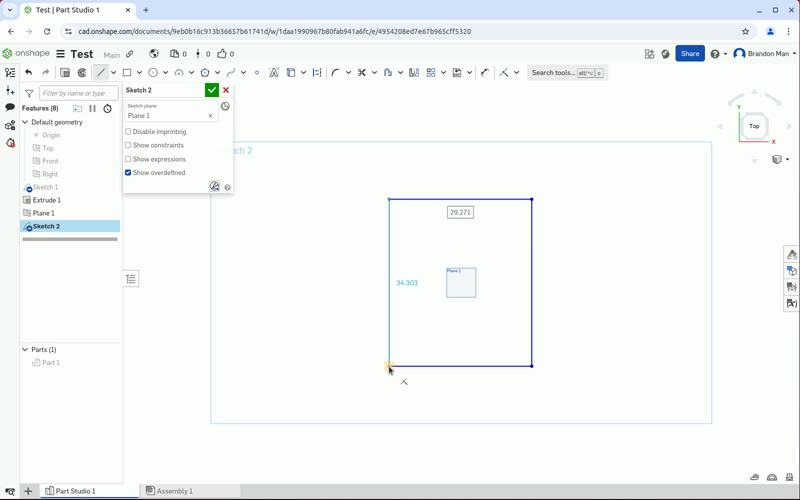
mouse_move(442, 329)
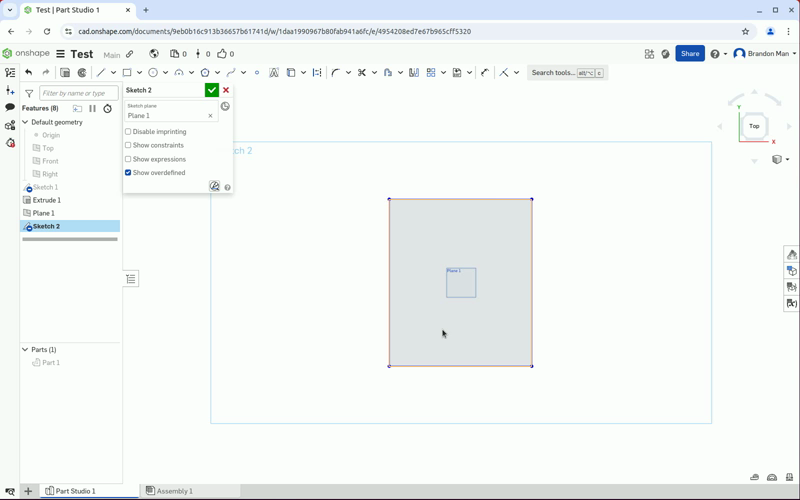
click(442, 329)
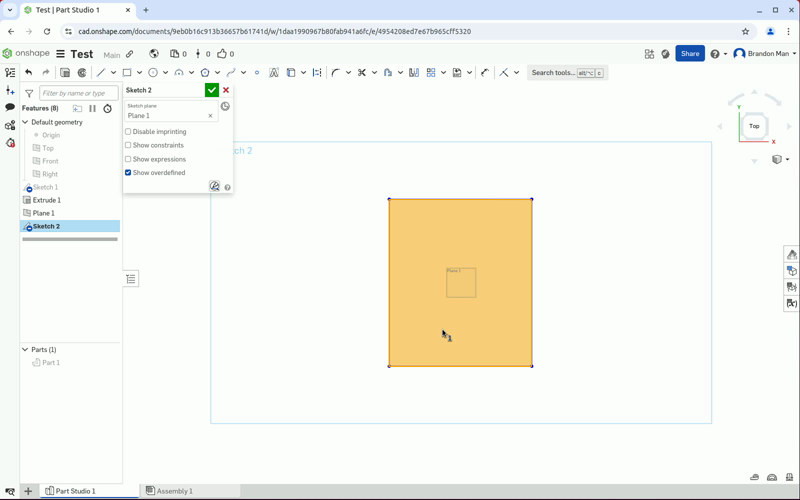
mouse_move(73, 352)
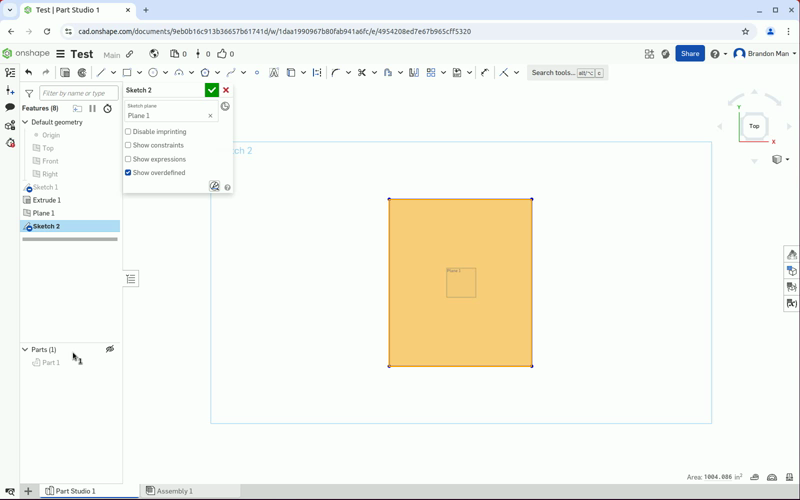
key(shift+y)
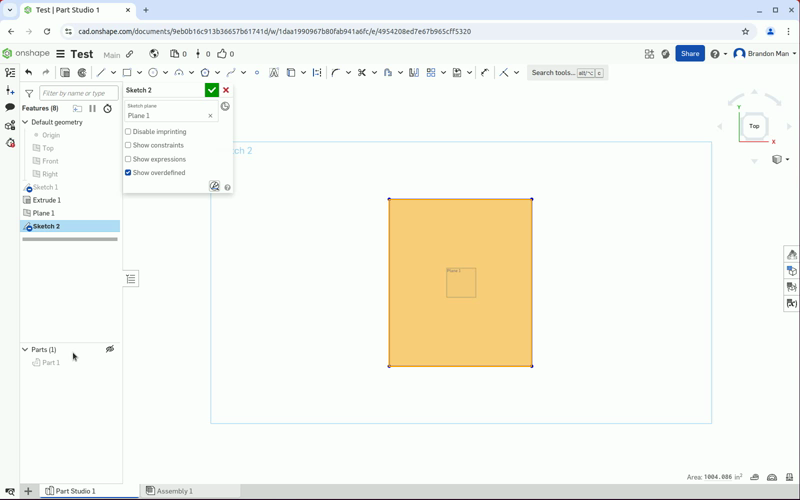
key(shift+e)
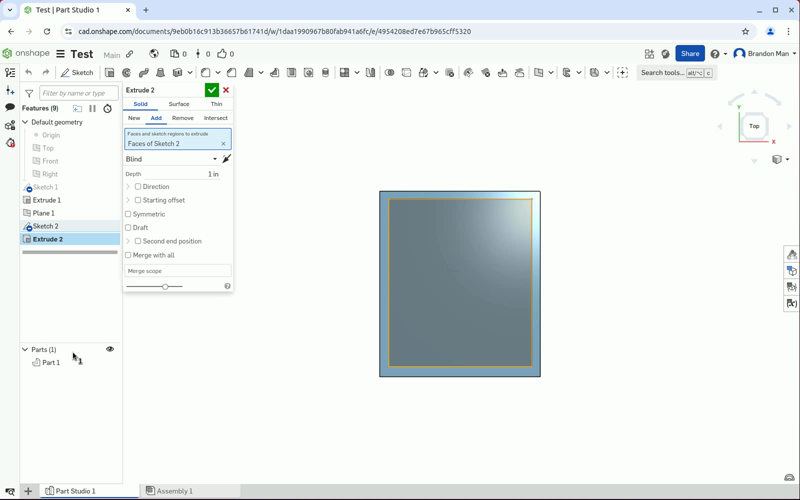
mouse_move(143, 106)
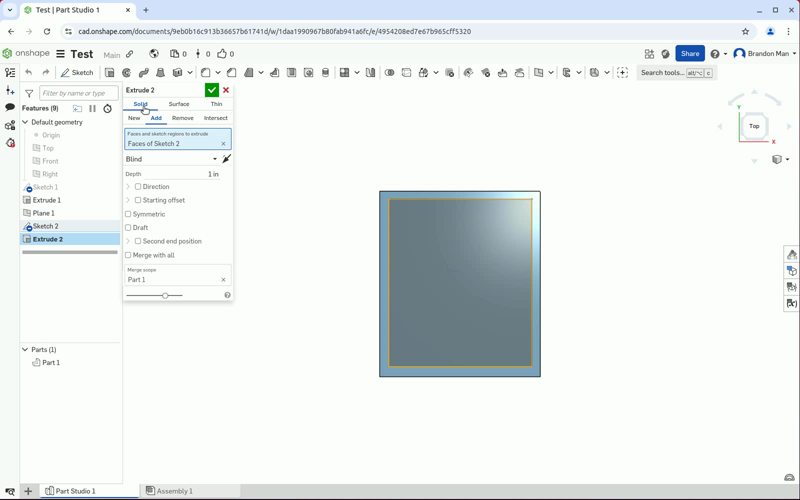
click(143, 106)
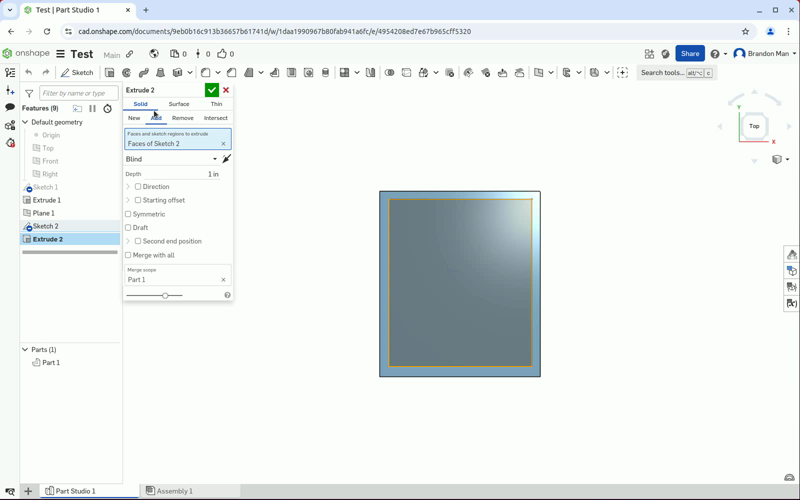
mouse_move(186, 120)
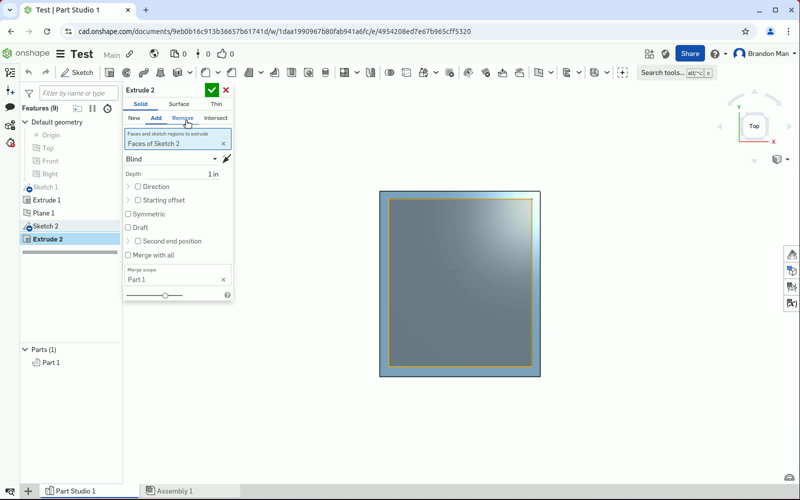
click(186, 120)
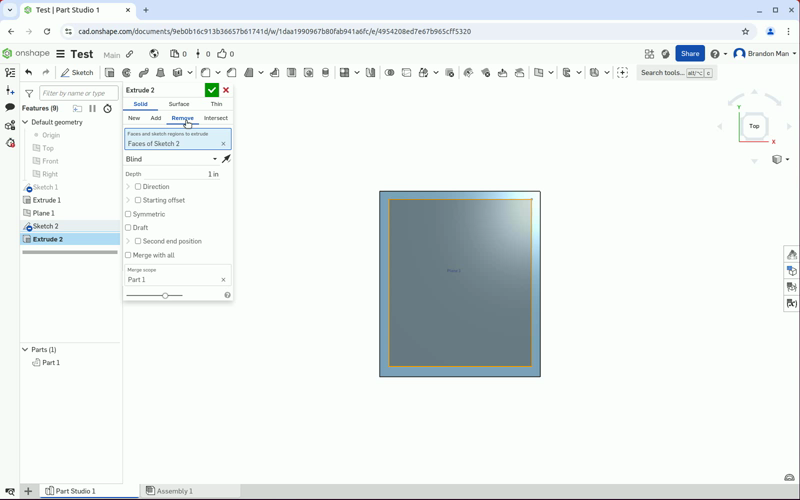
key(tab, 4)
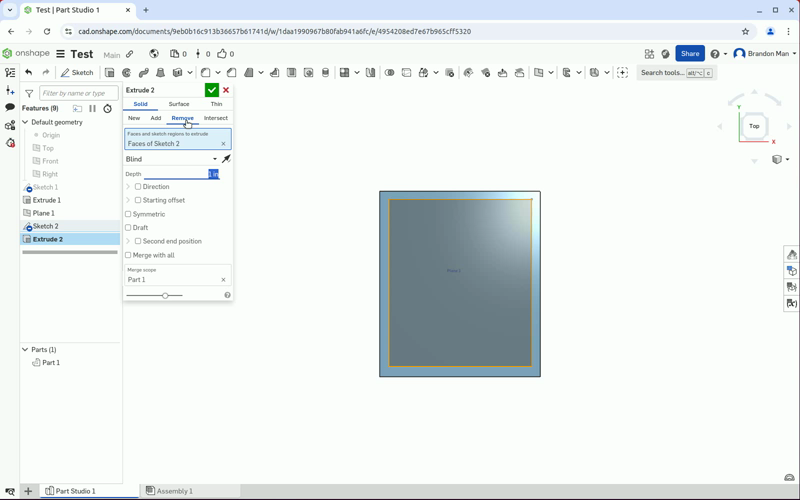
text(5.296)
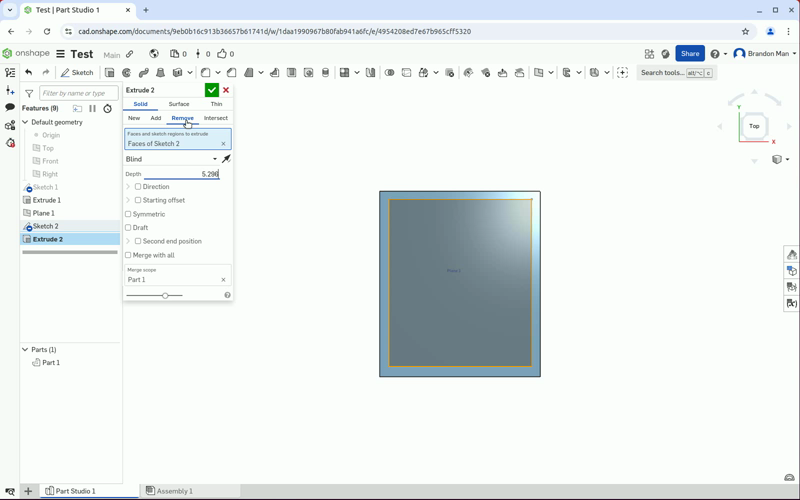
key(tab, 6)
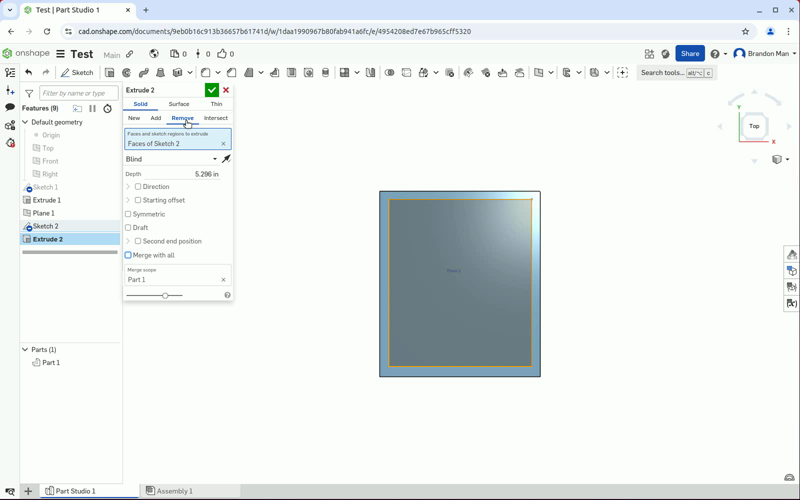
key(space)
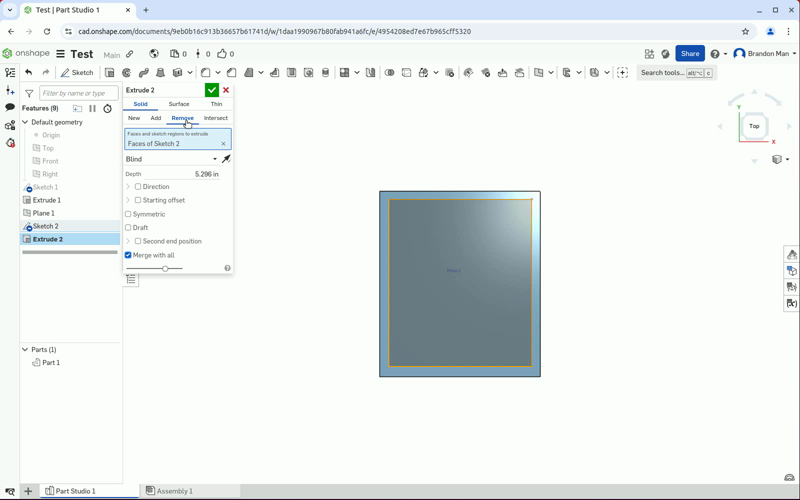
key(enter)
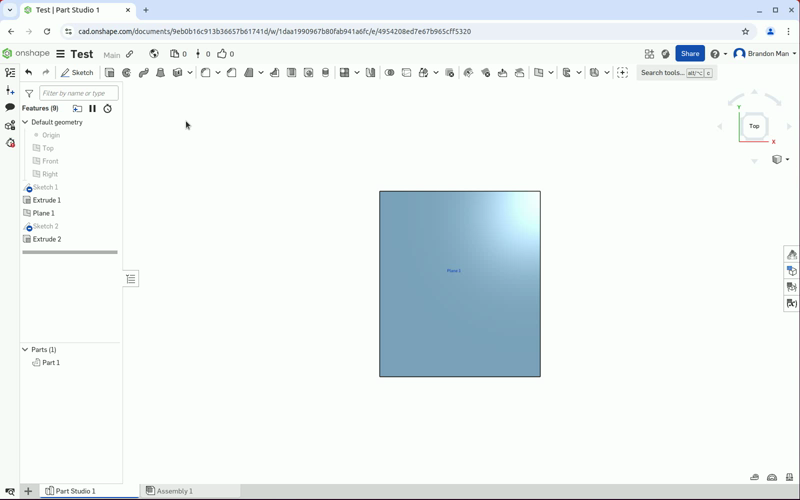
key(shift+h)
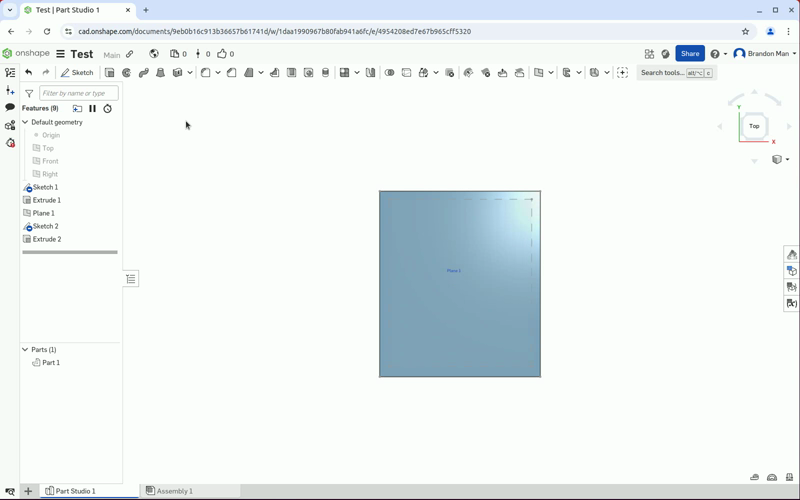
key(shift+h)
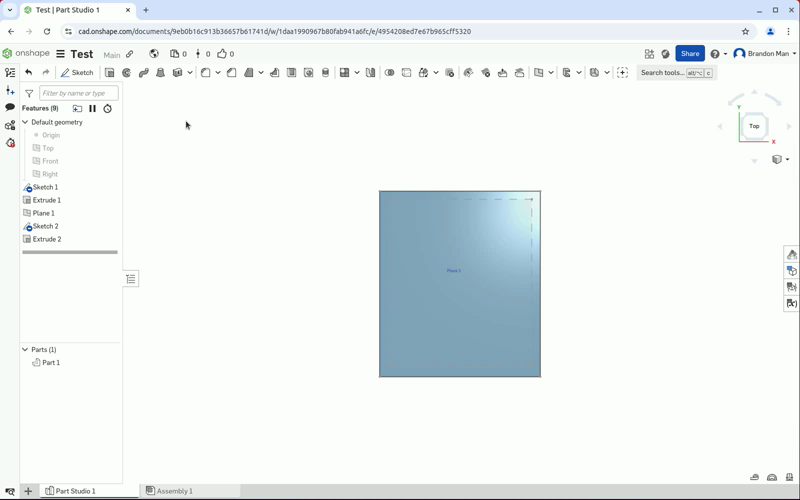
key(shift+7)
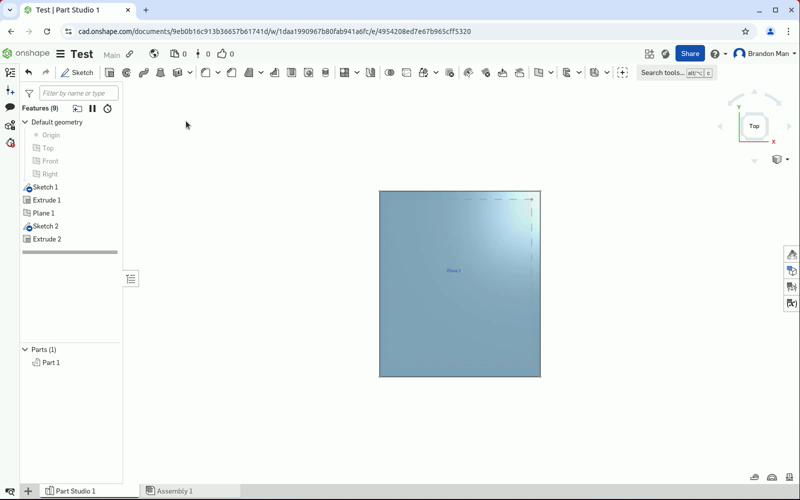
key(up, 3)
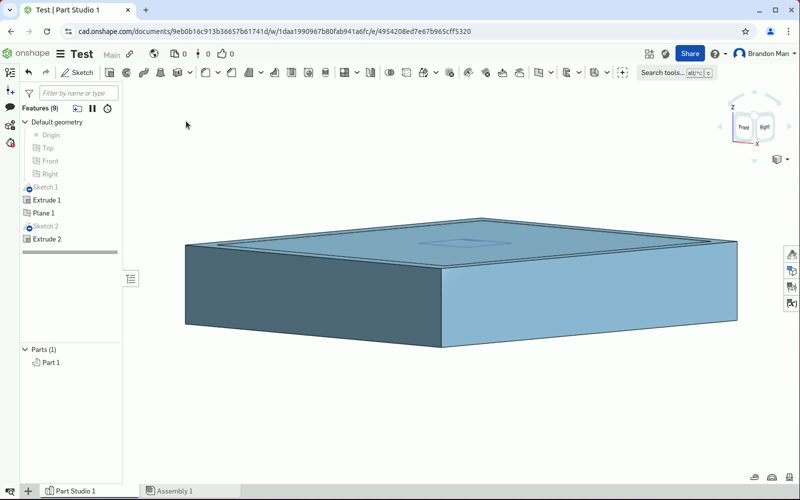
key(left, 3)
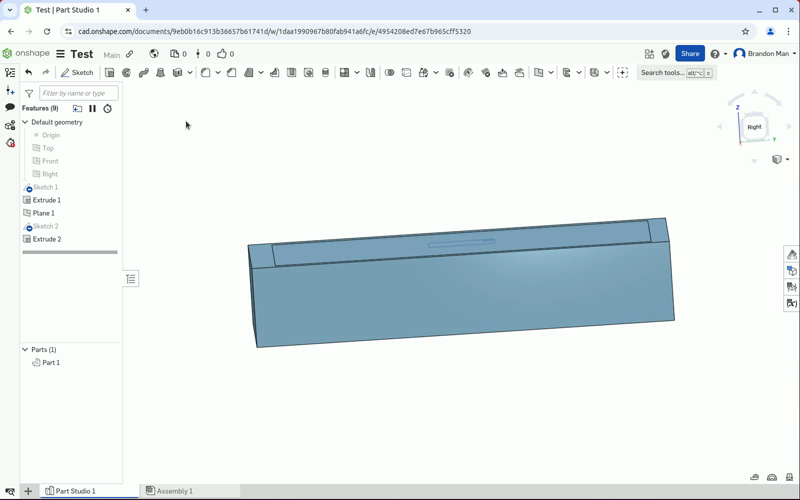
key(right, 3)
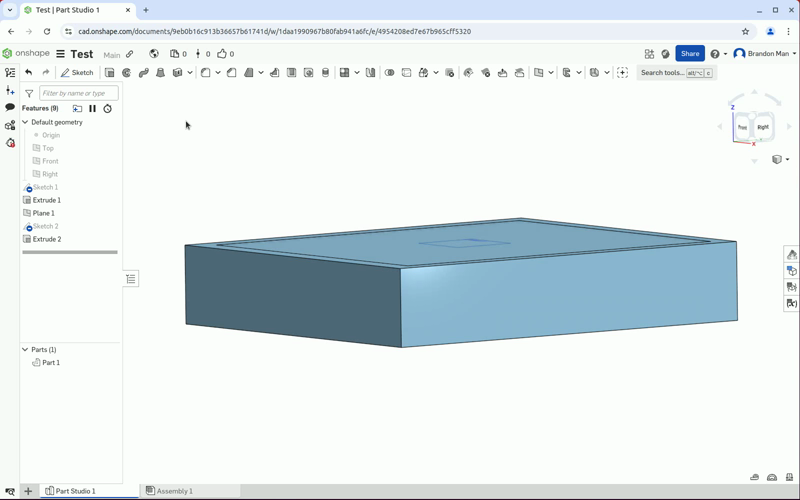
key(down, 3)
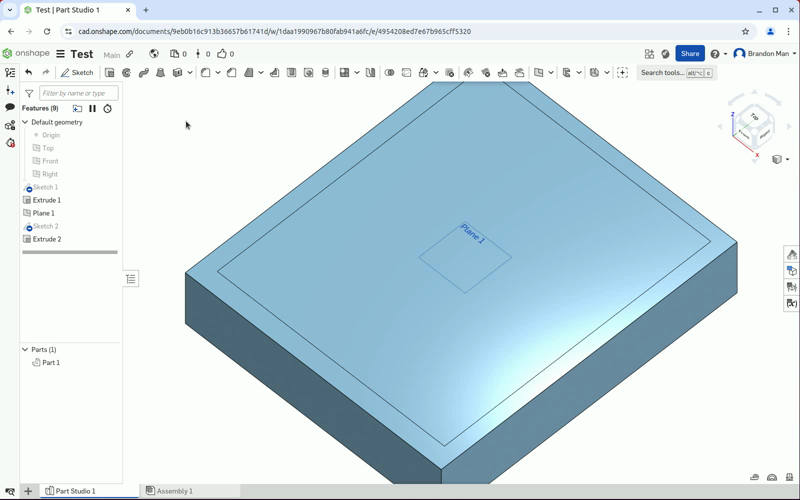
mouse_move(73, 189)
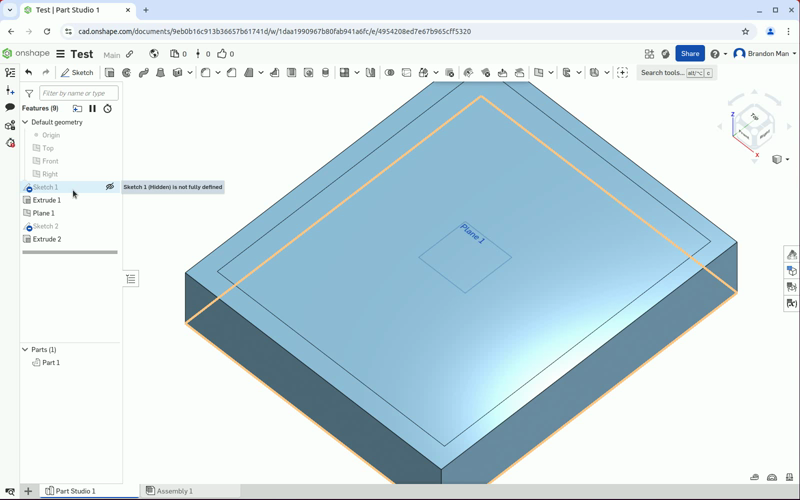
click(73, 189)